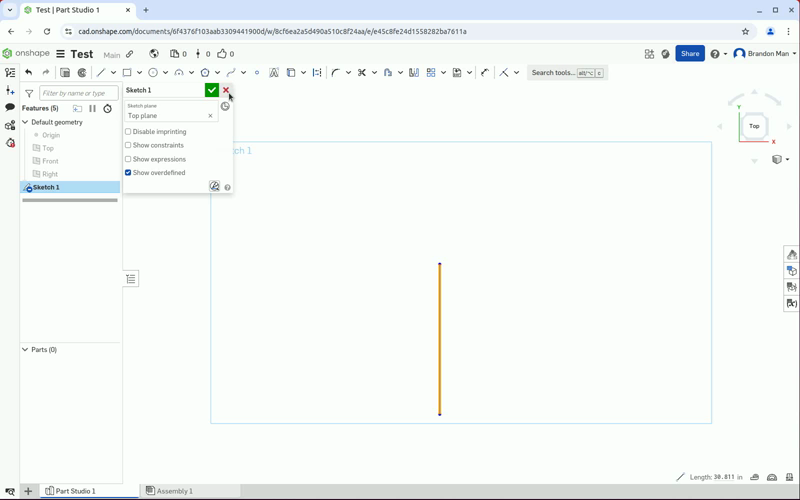
key(shift+h)
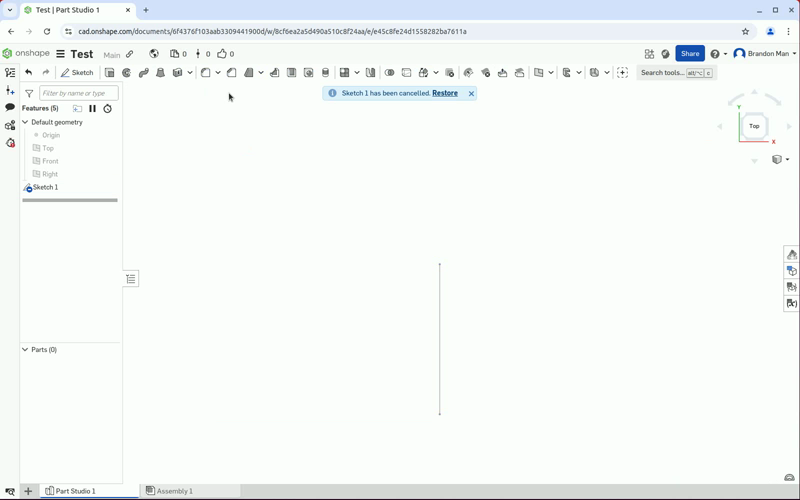
key(shift+s)
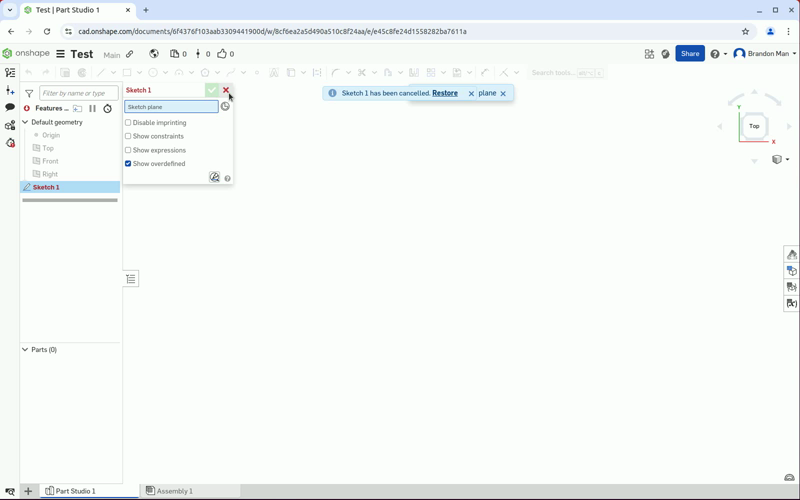
mouse_move(73, 150)
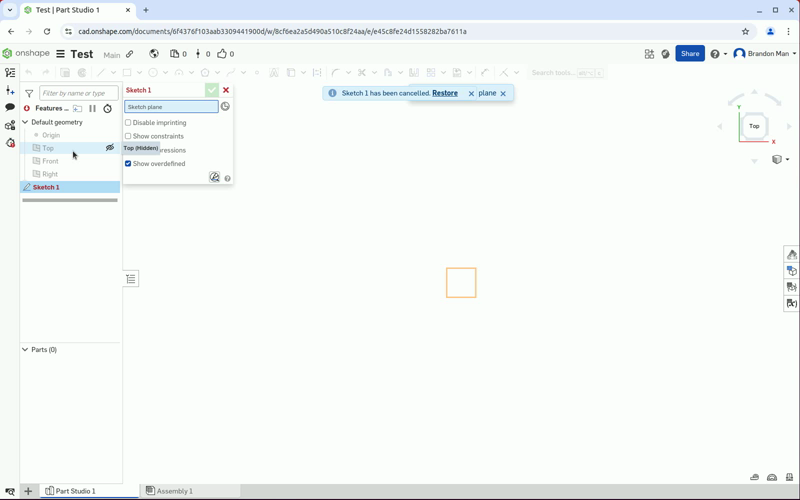
click(73, 150)
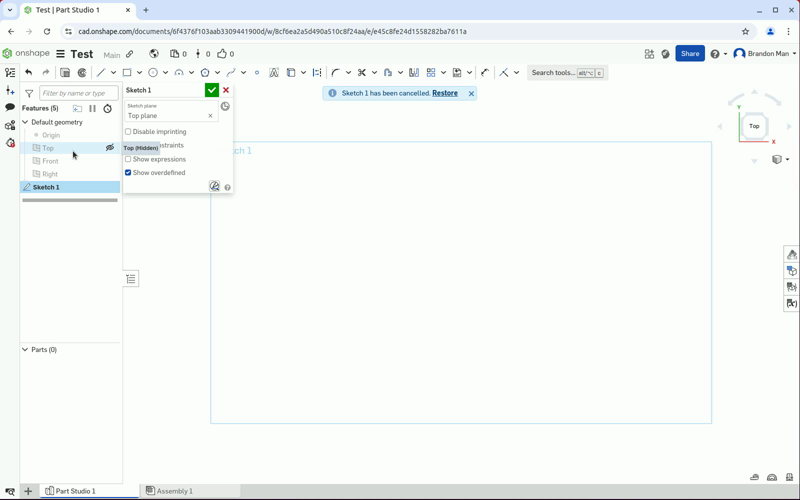
mouse_move(73, 352)
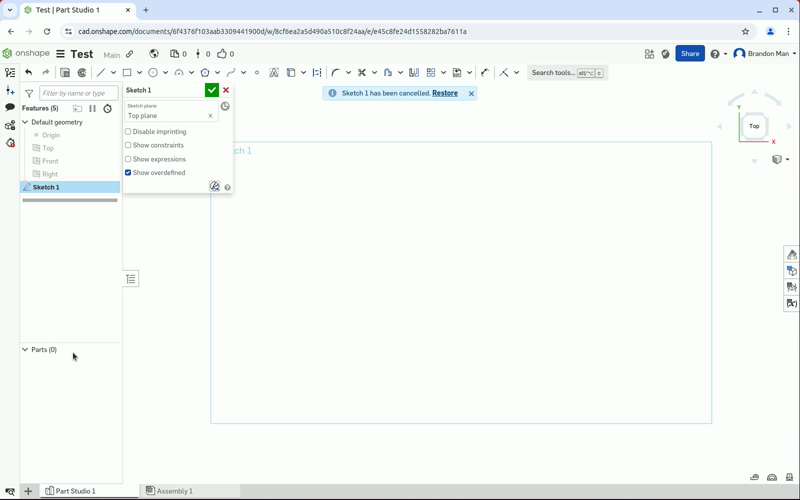
key(y)
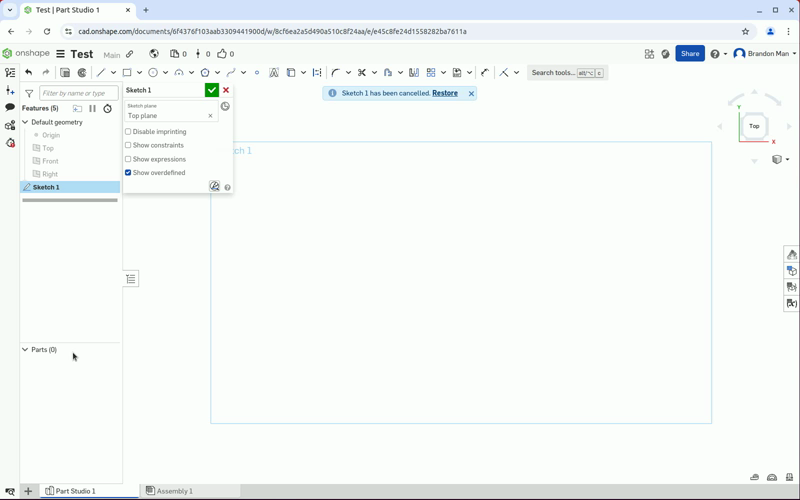
key(l)
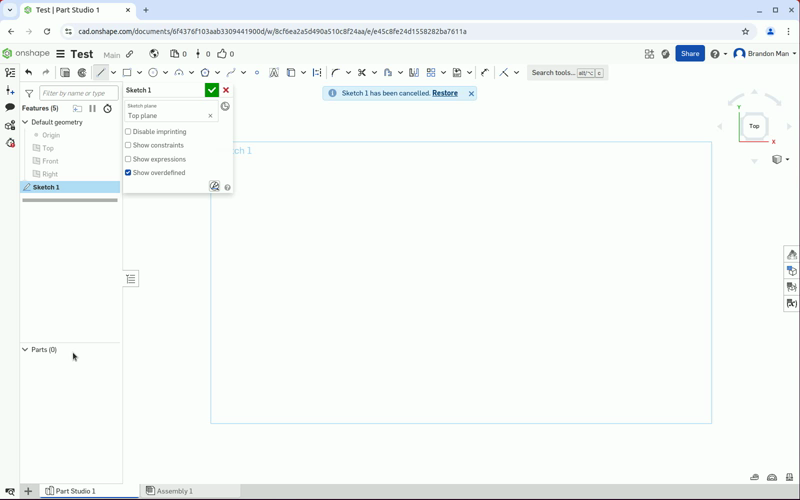
key_down(shift)
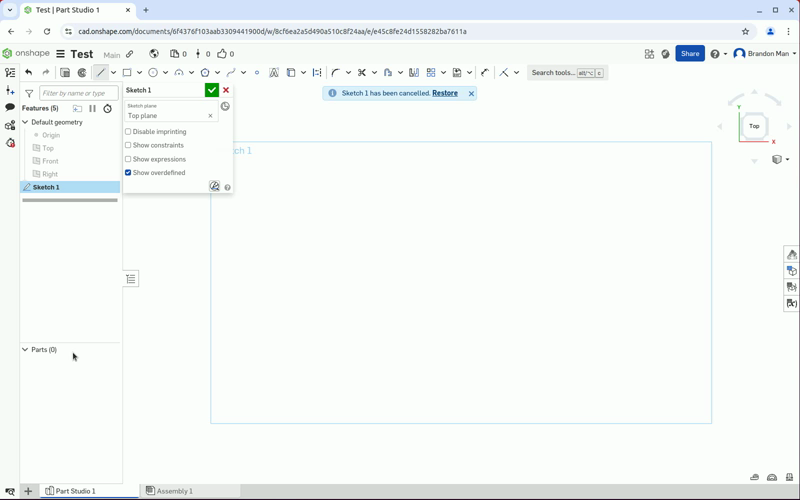
mouse_move(437, 241)
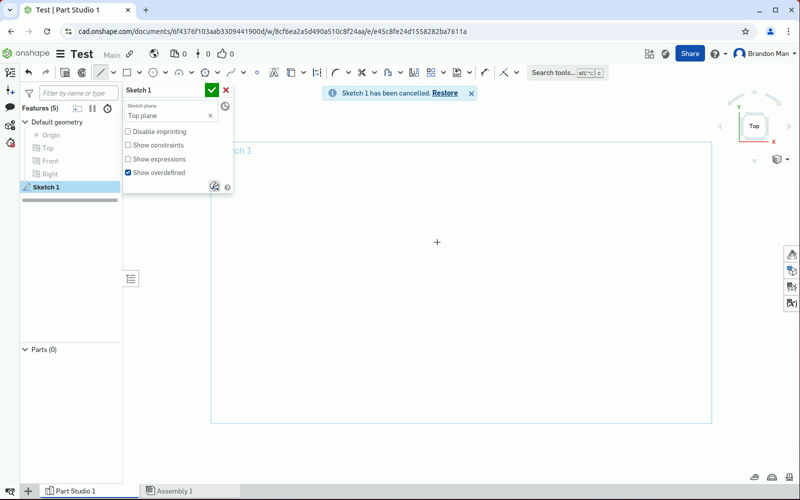
click(437, 241)
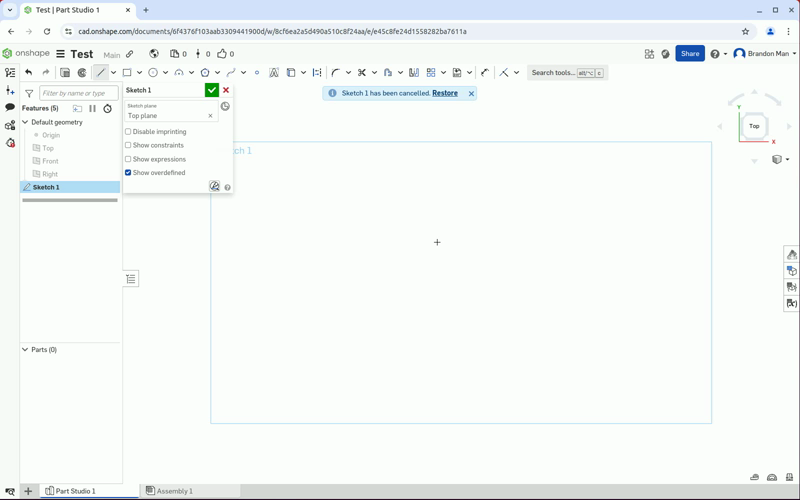
key_up(shift)
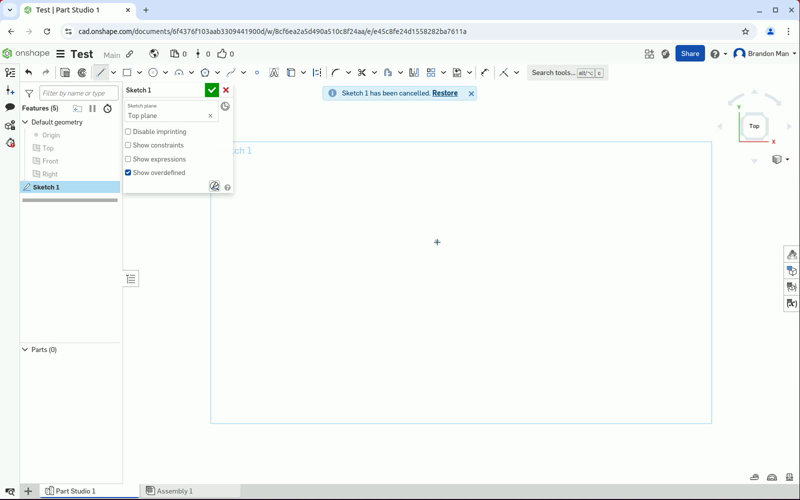
key_down(shift)
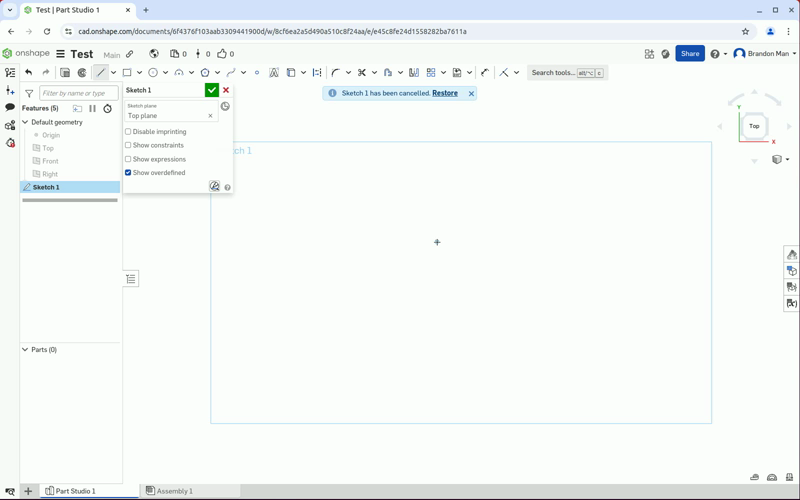
mouse_move(500, 241)
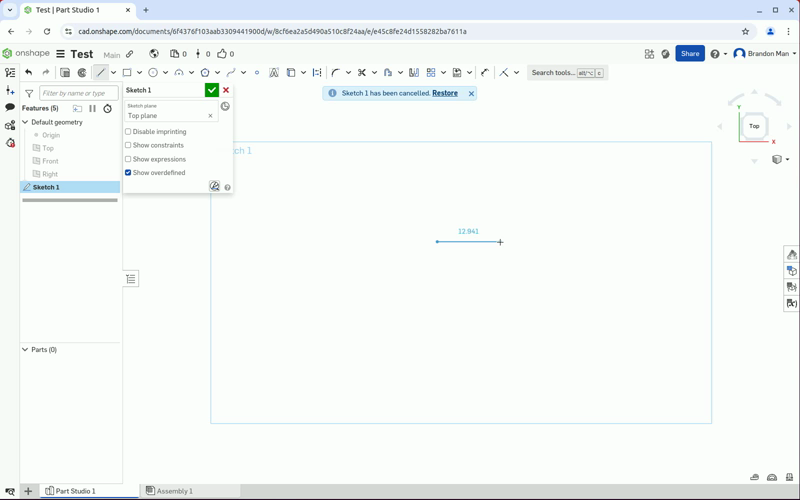
click(500, 241)
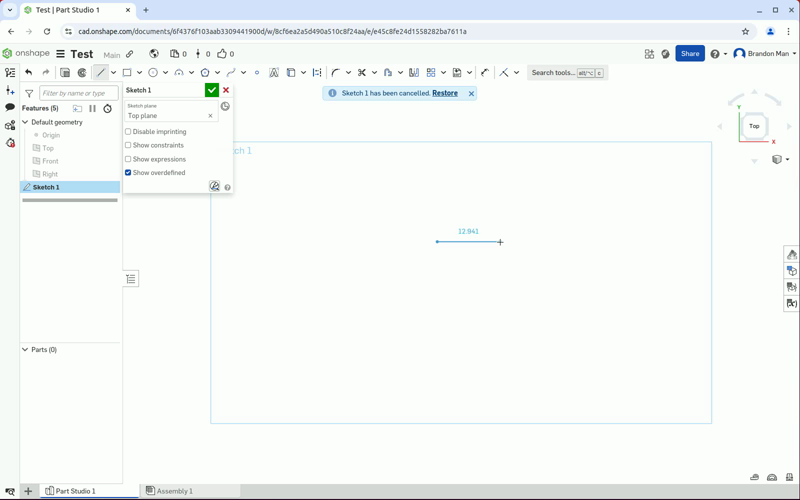
key_up(shift)
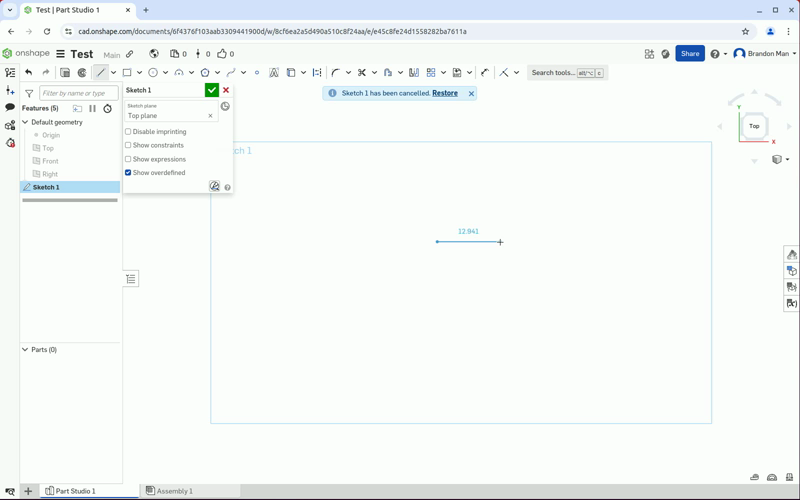
key_down(shift)
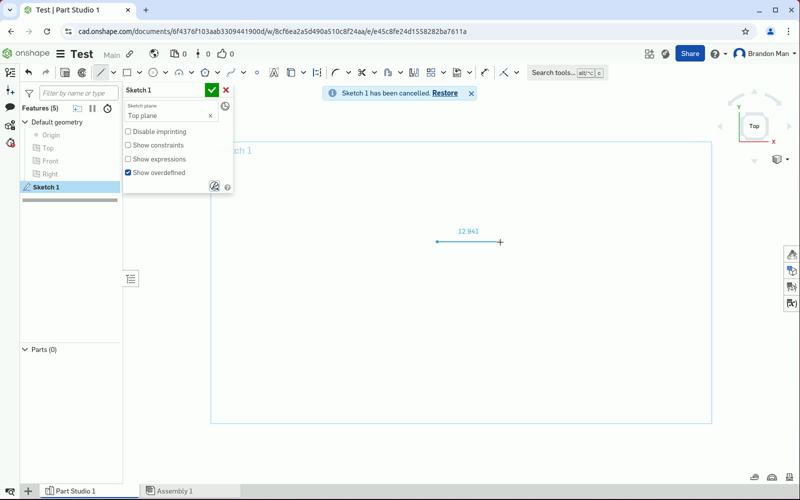
mouse_move(530, 241)
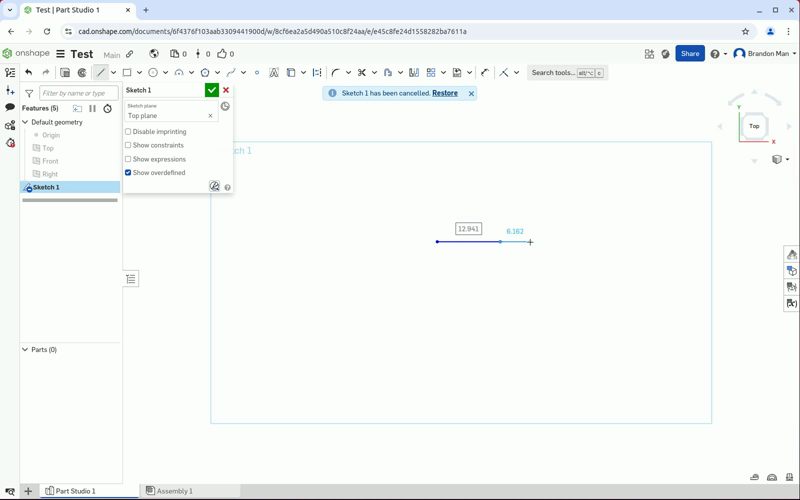
mouse_move(500, 237)
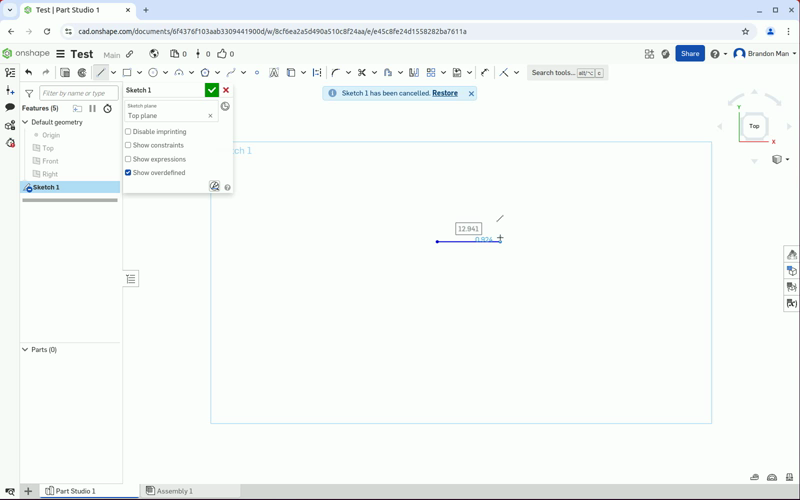
scroll(6)
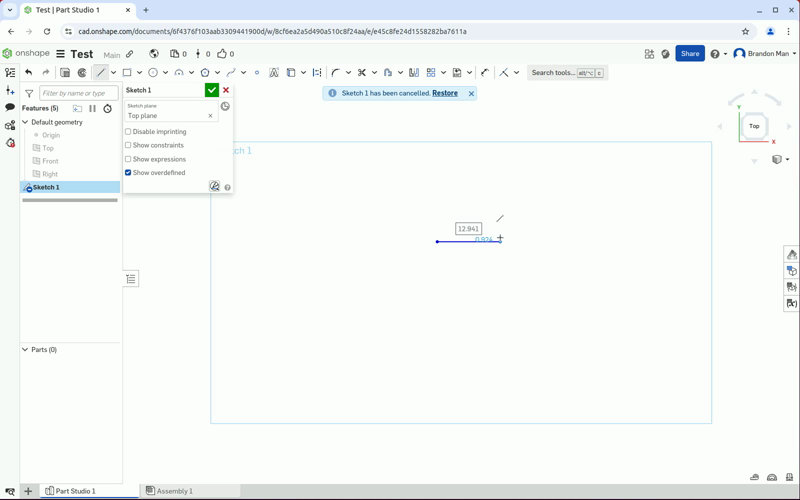
scroll(6)
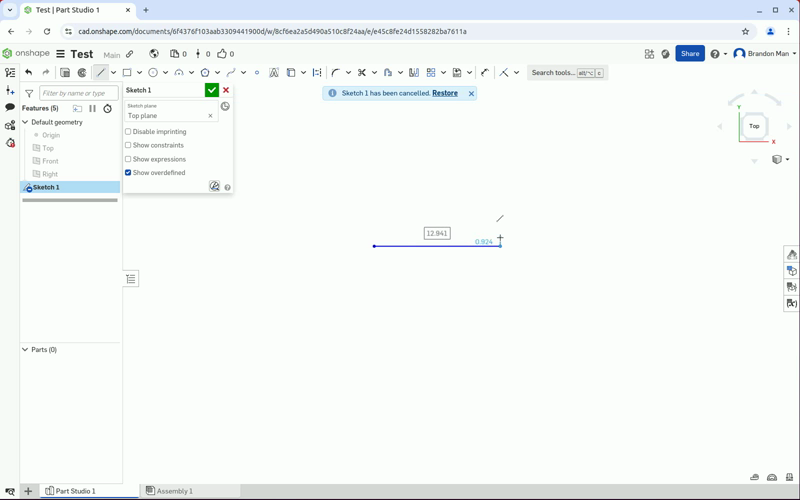
scroll(6)
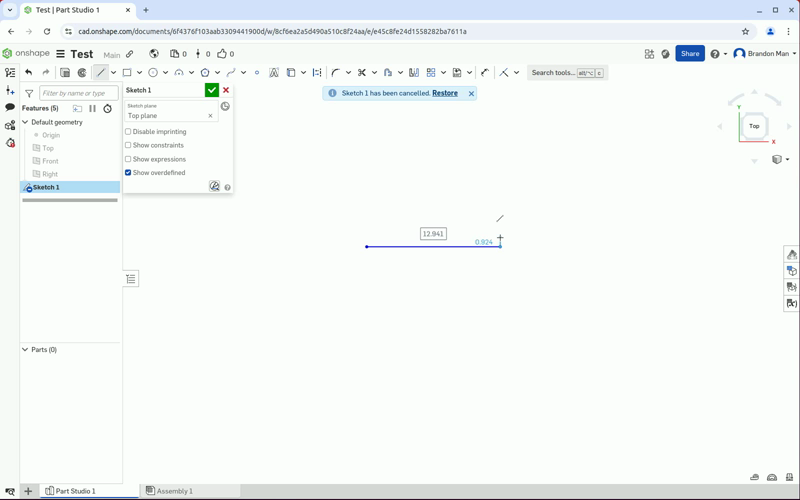
scroll(6)
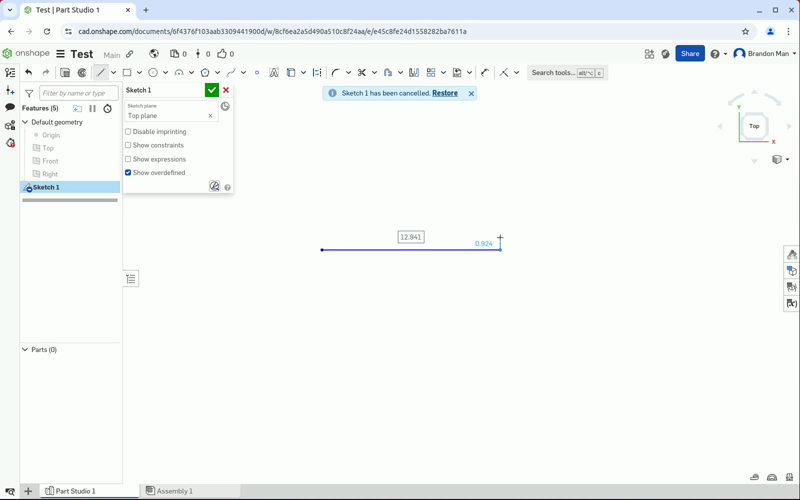
scroll(6)
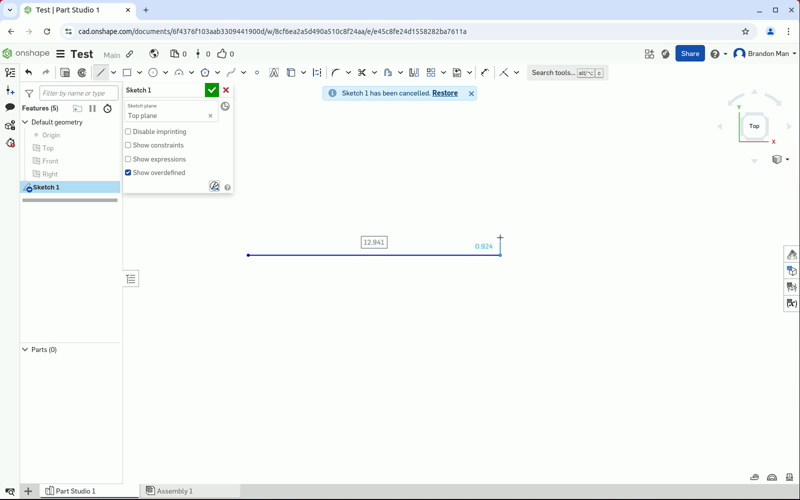
scroll(6)
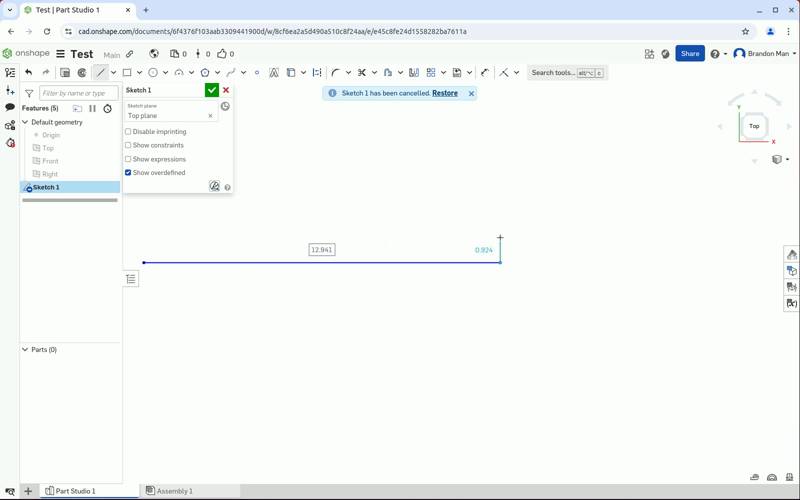
scroll(6)
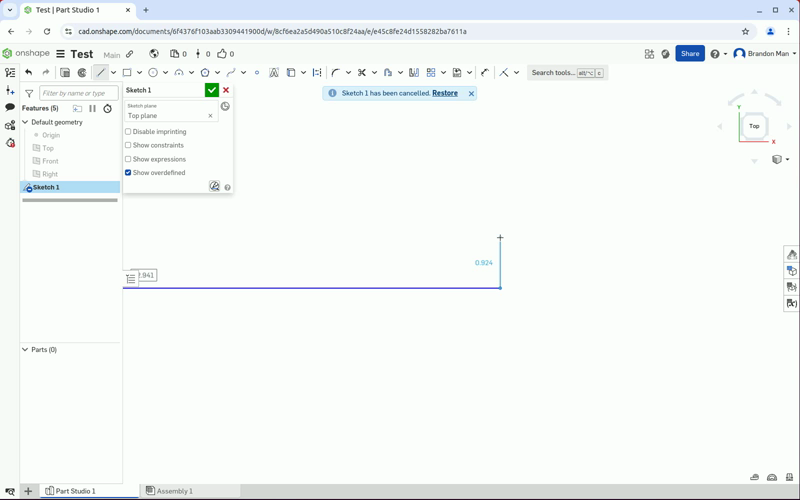
click(500, 237)
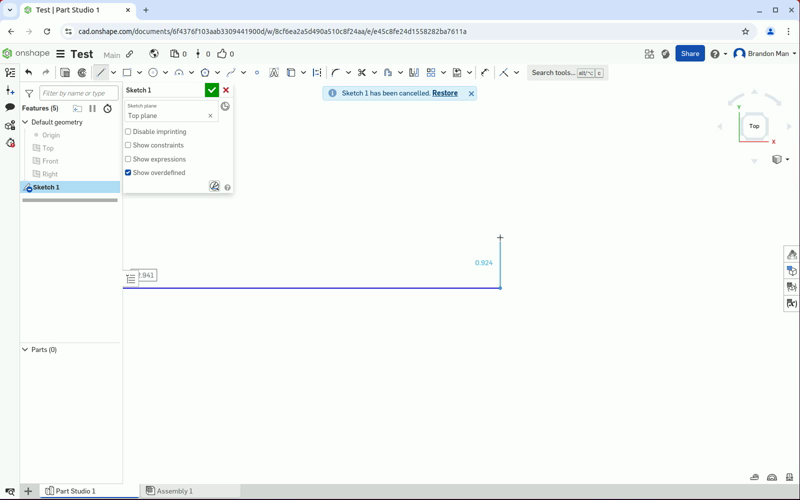
scroll(-6)
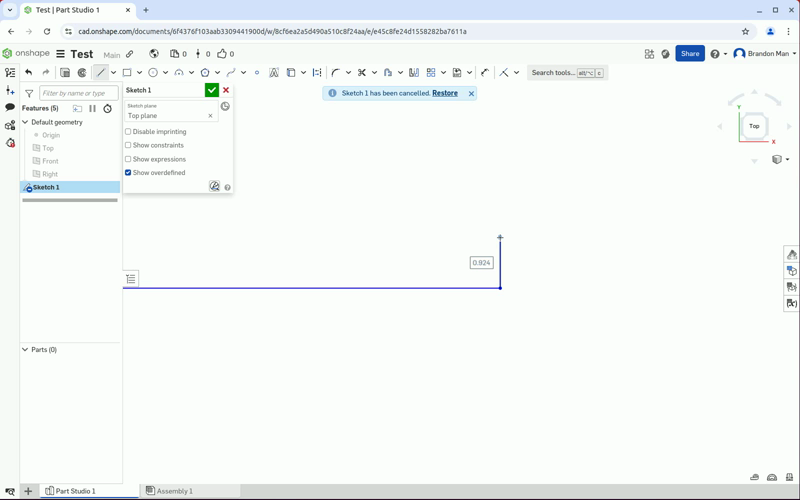
scroll(-6)
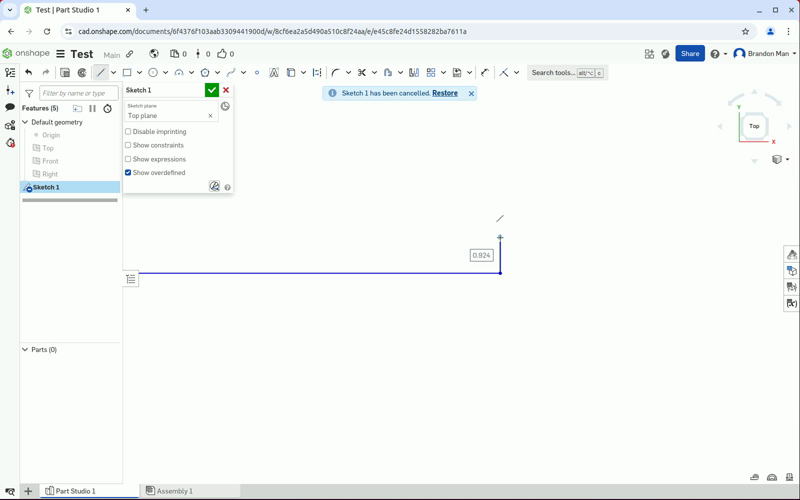
scroll(-6)
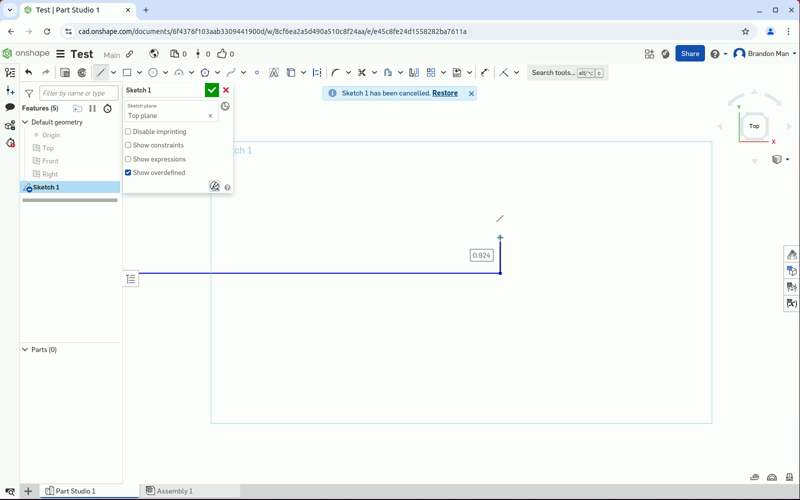
scroll(-6)
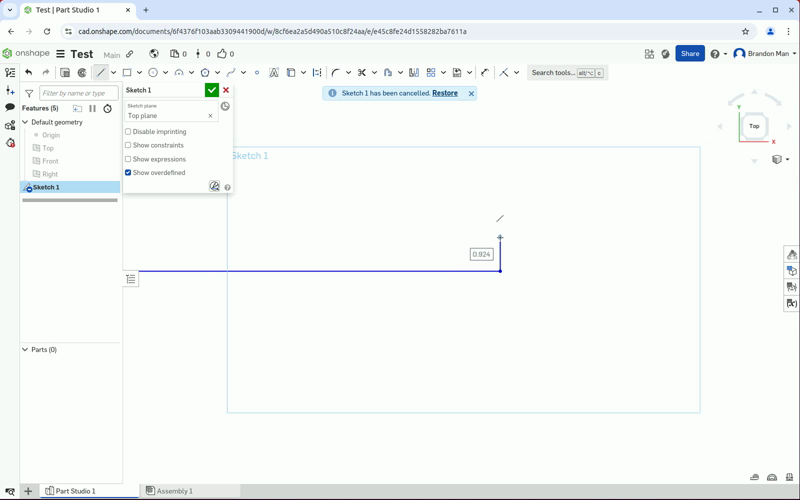
scroll(-6)
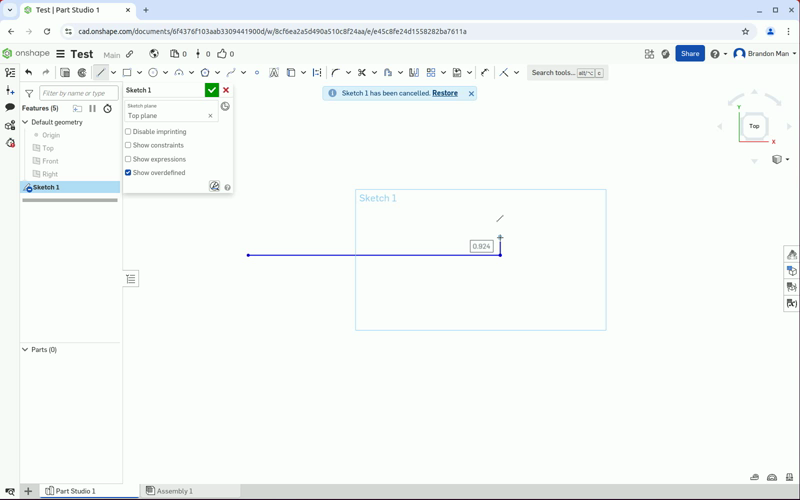
scroll(-6)
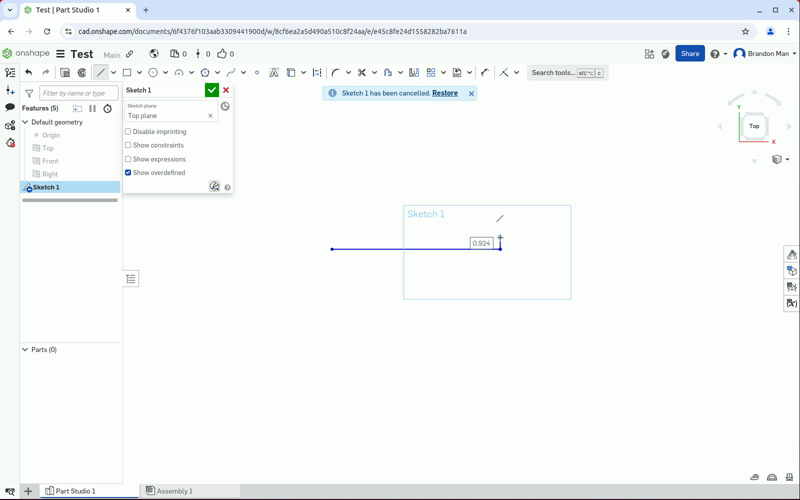
scroll(-6)
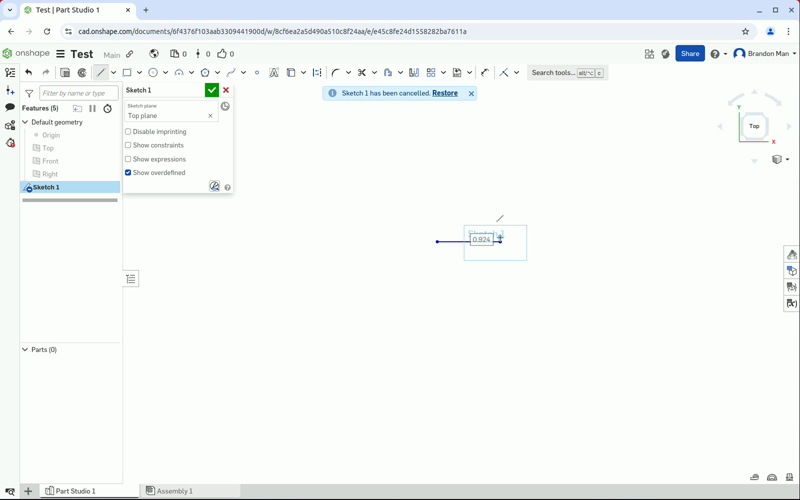
key_up(shift)
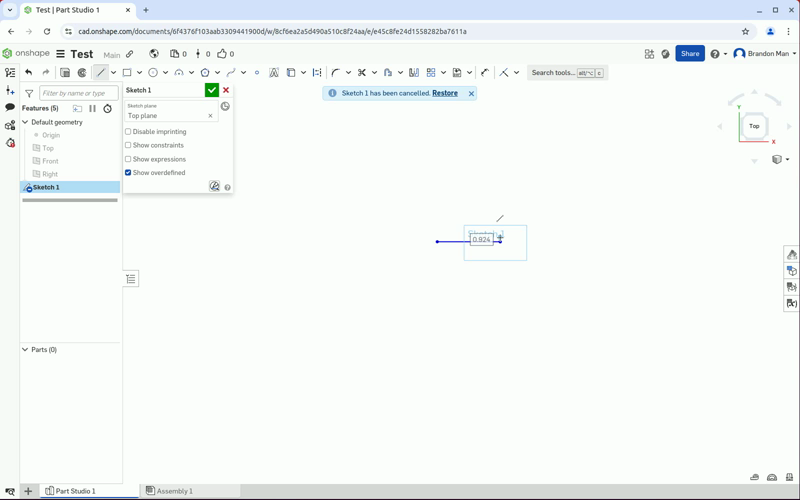
key_down(shift)
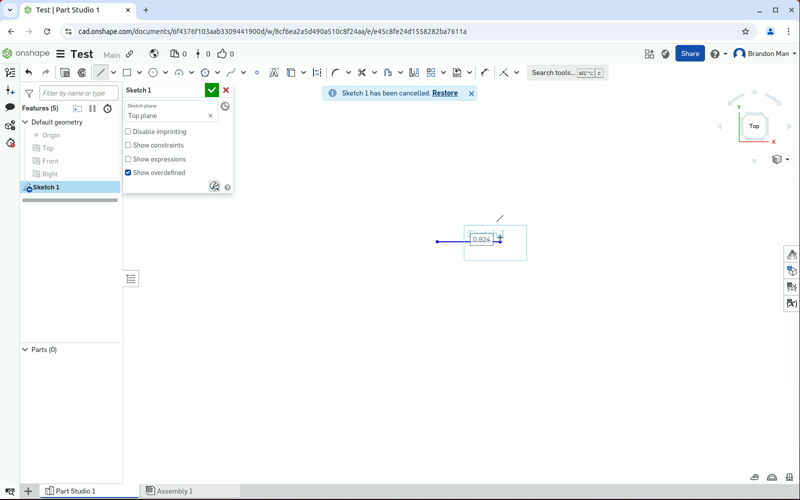
mouse_move(437, 237)
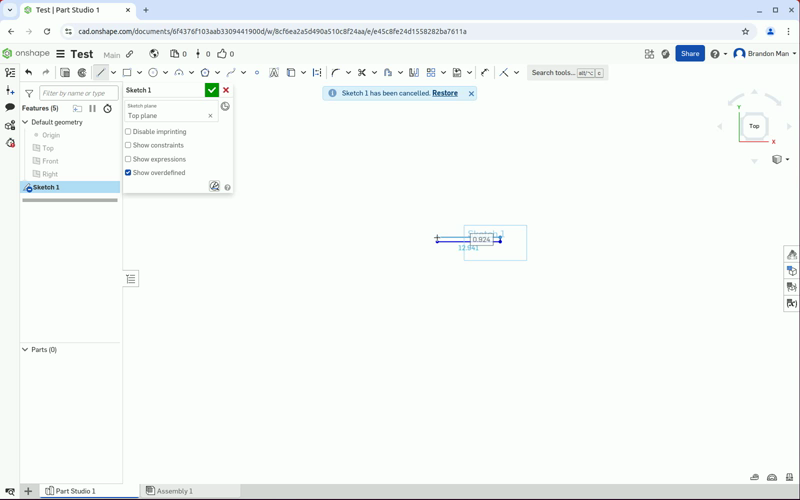
click(437, 237)
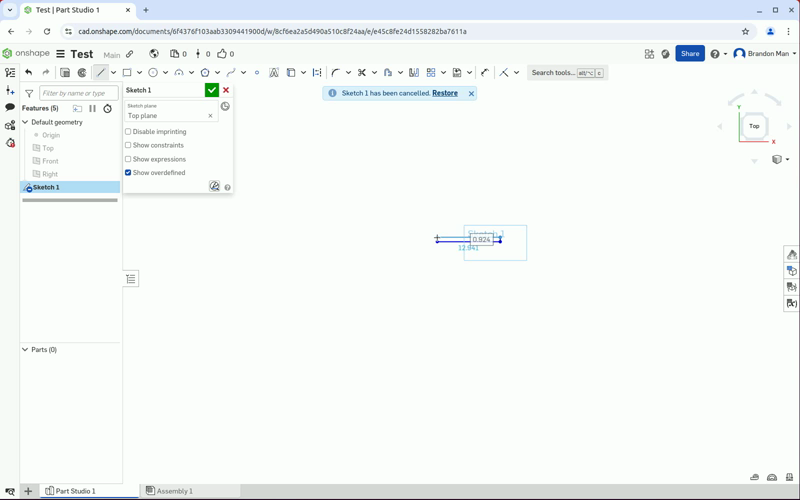
key_up(shift)
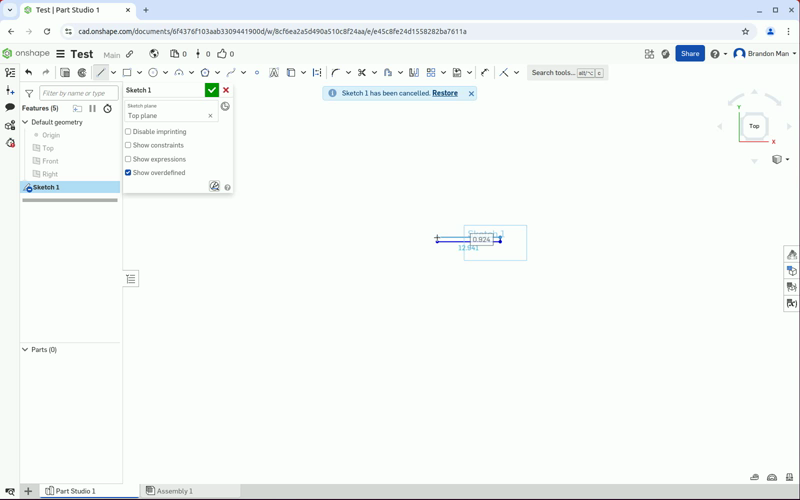
mouse_move(467, 237)
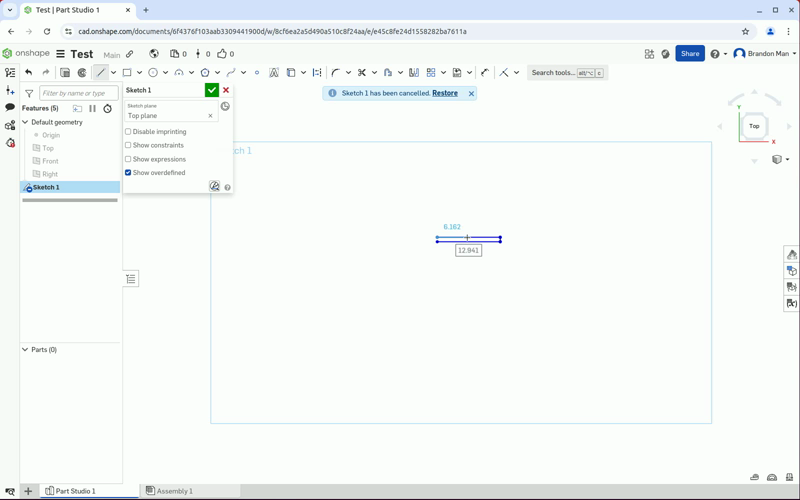
key_down(shift)
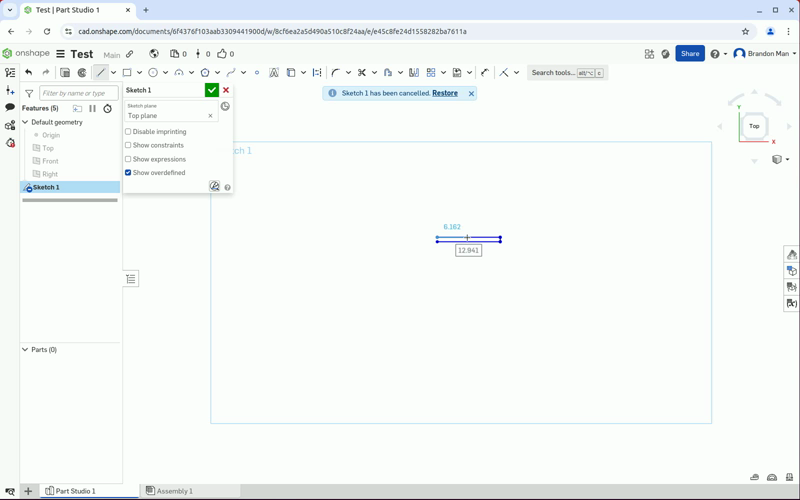
mouse_move(437, 241)
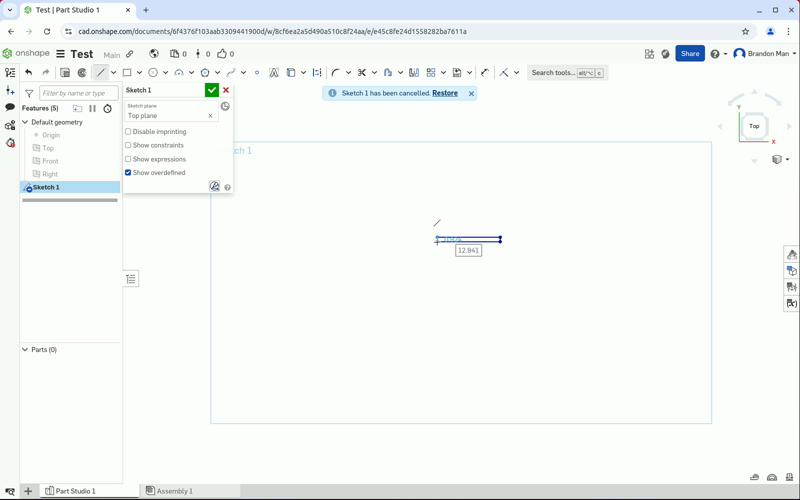
scroll(6)
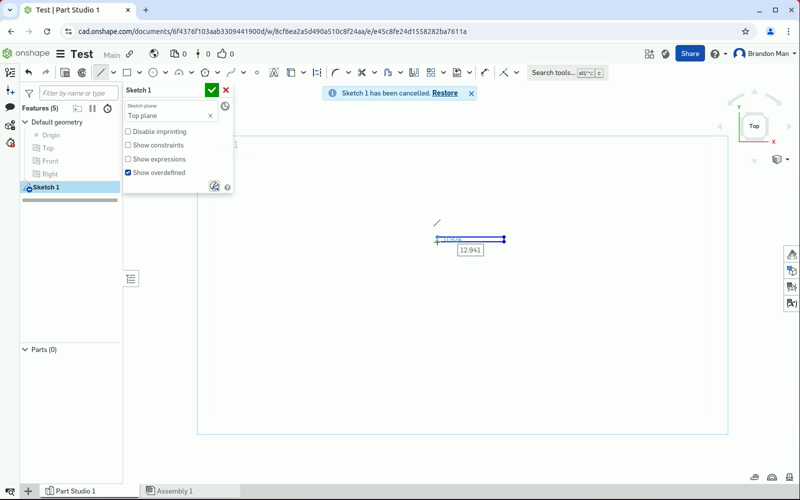
scroll(6)
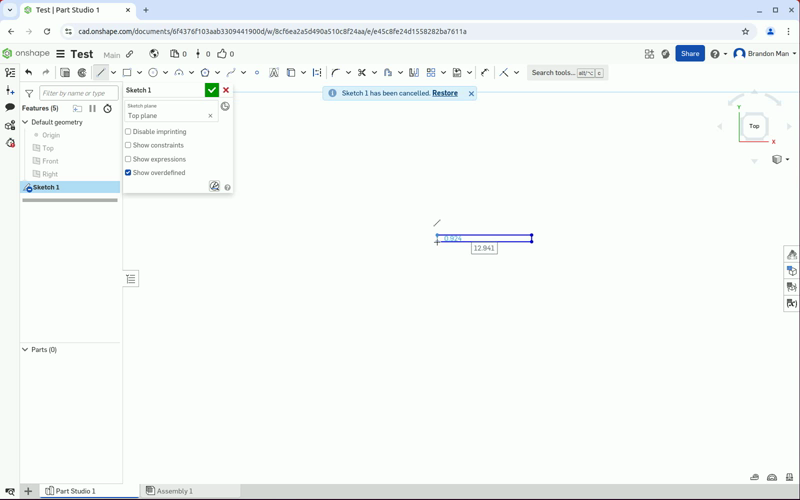
scroll(6)
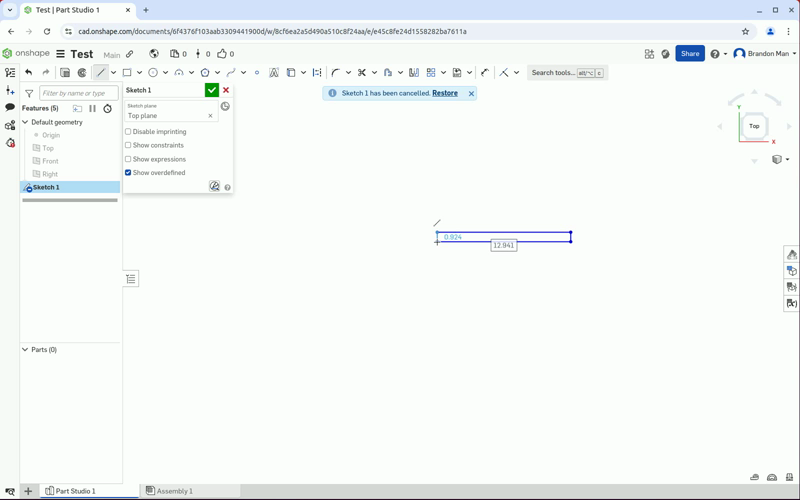
scroll(6)
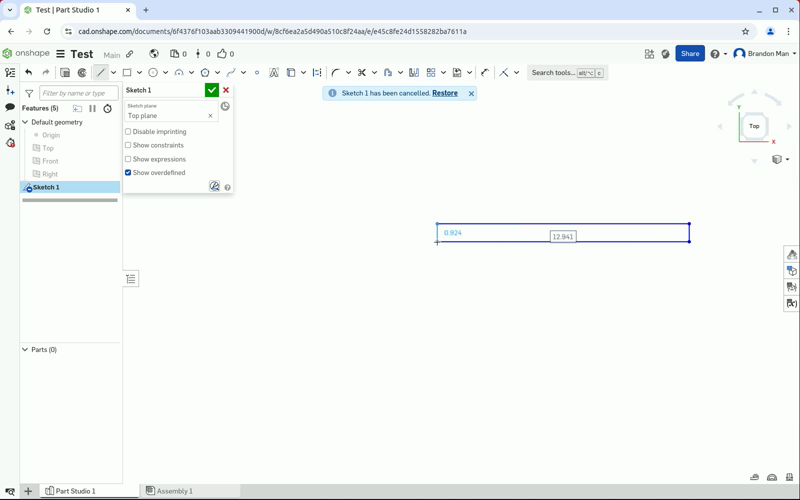
scroll(6)
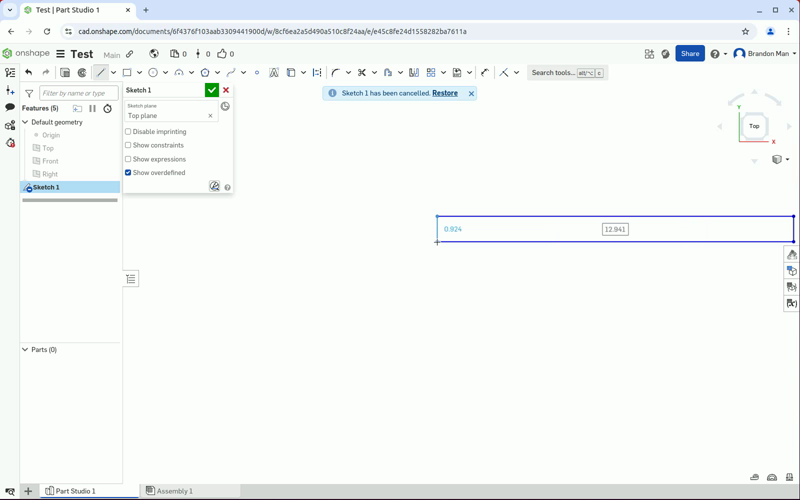
scroll(6)
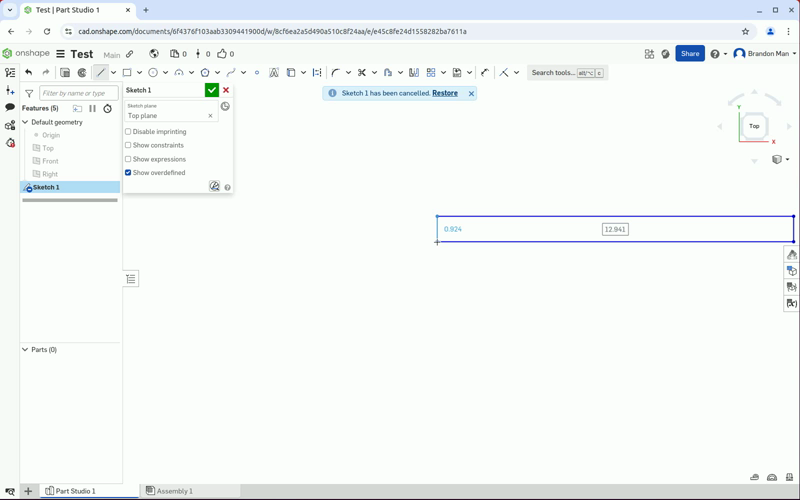
scroll(6)
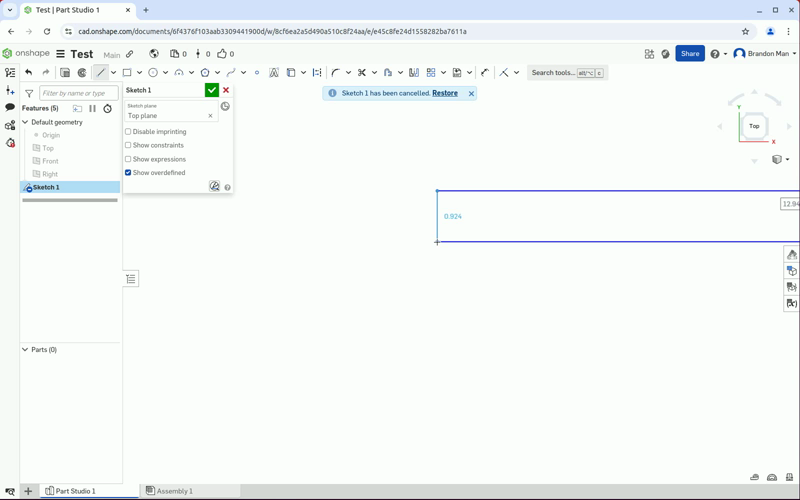
key_up(shift)
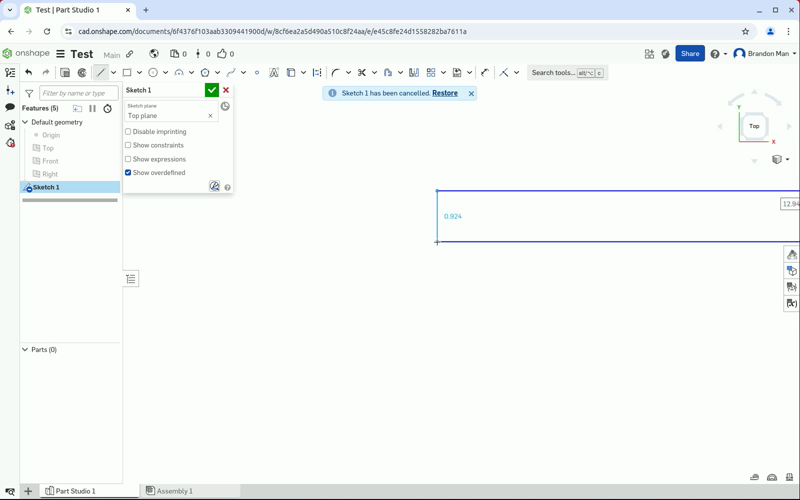
click(437, 241)
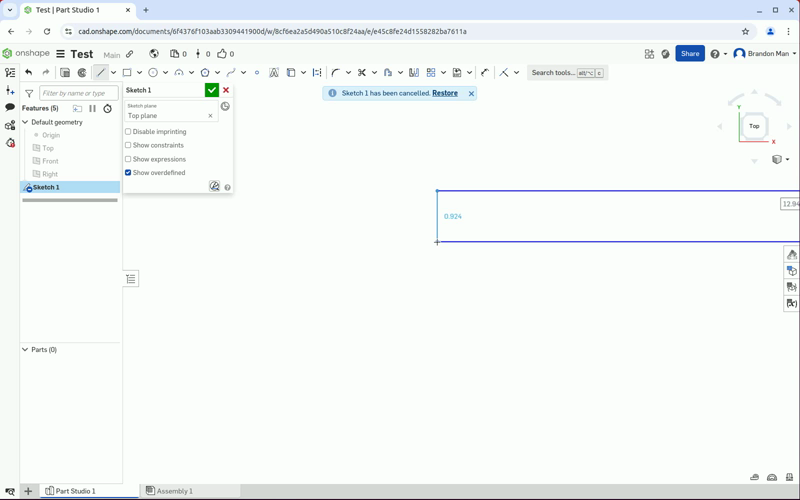
scroll(-6)
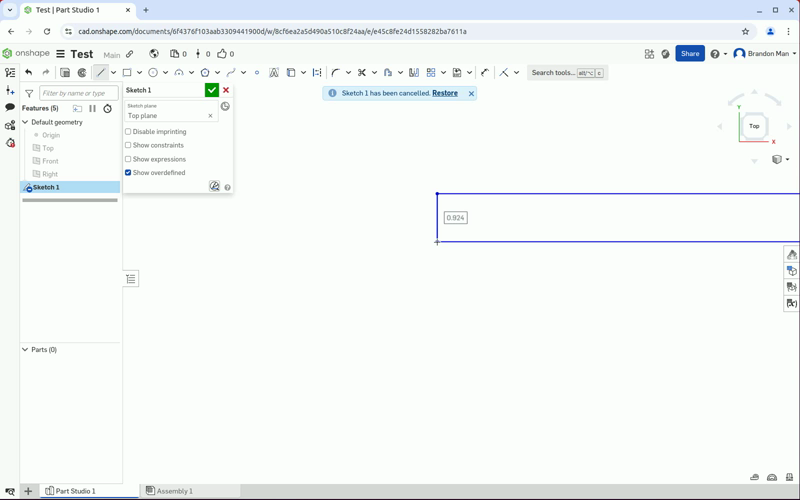
scroll(-6)
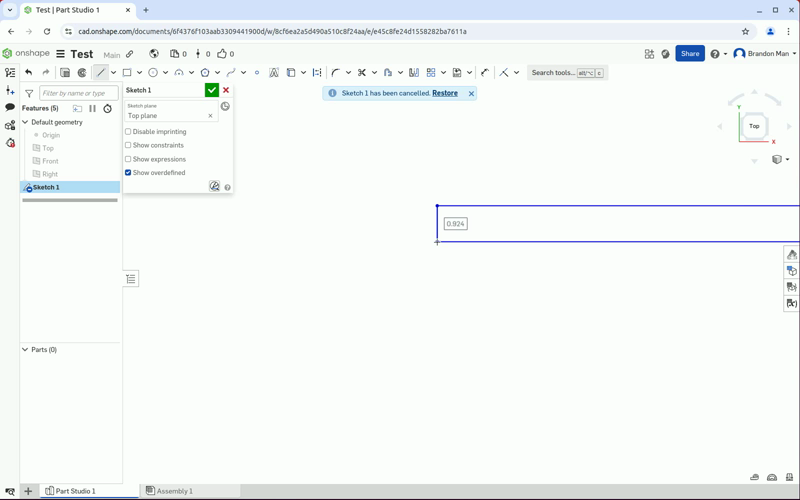
scroll(-6)
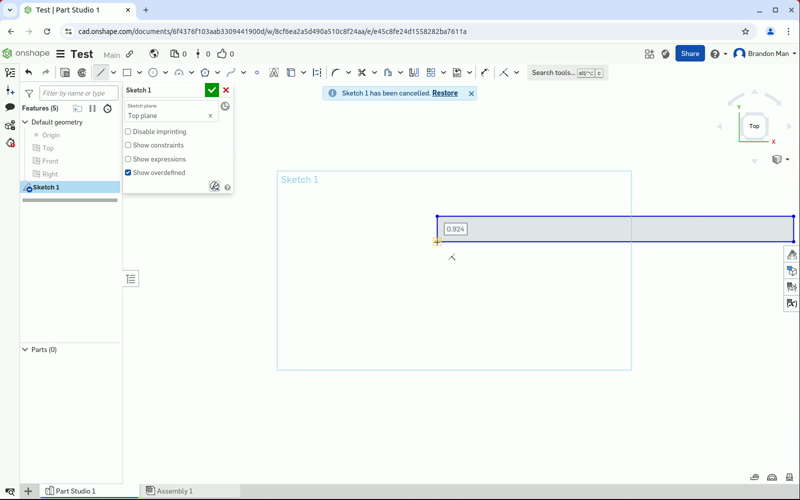
scroll(-6)
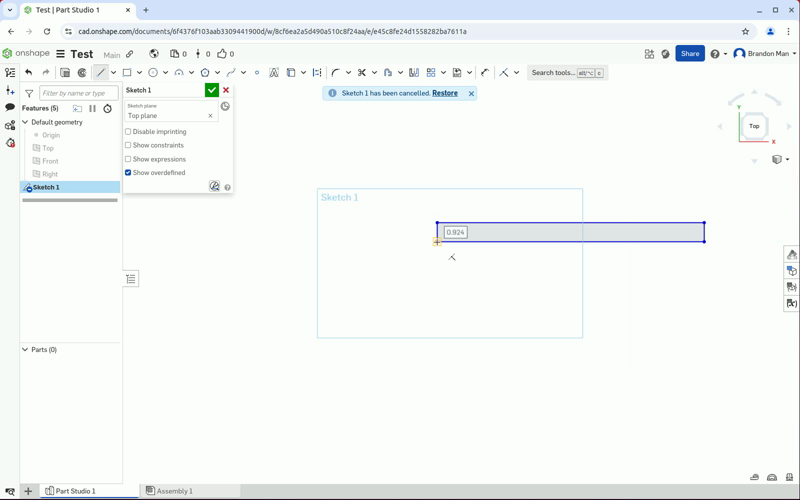
scroll(-6)
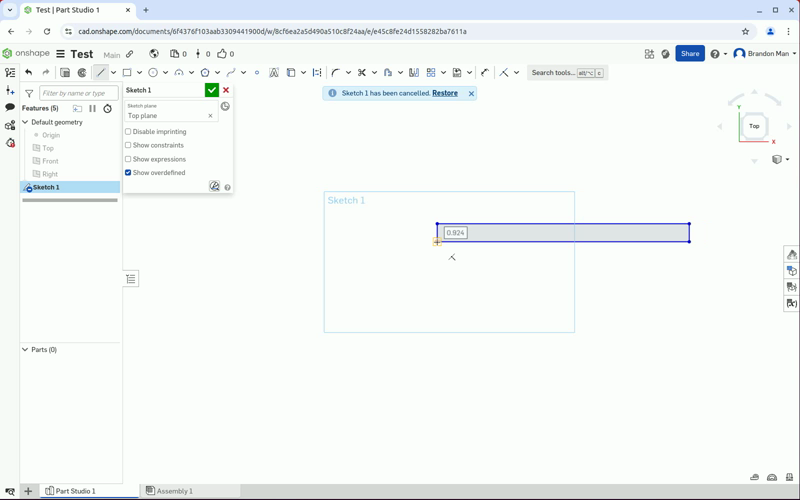
scroll(-6)
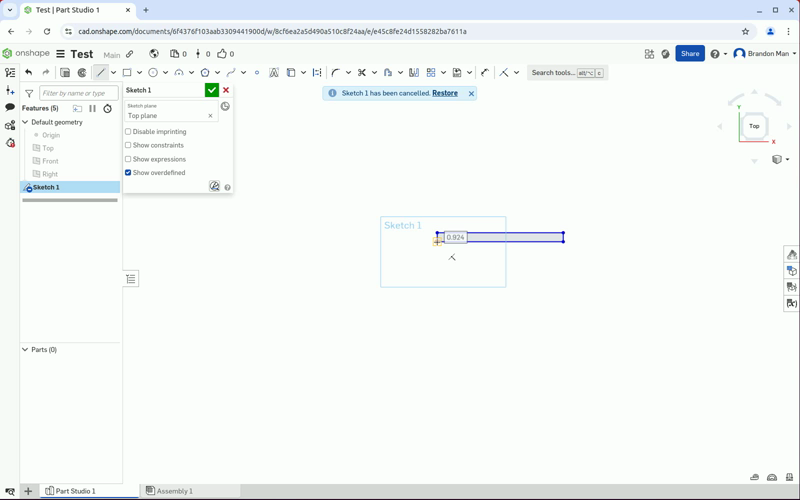
scroll(-6)
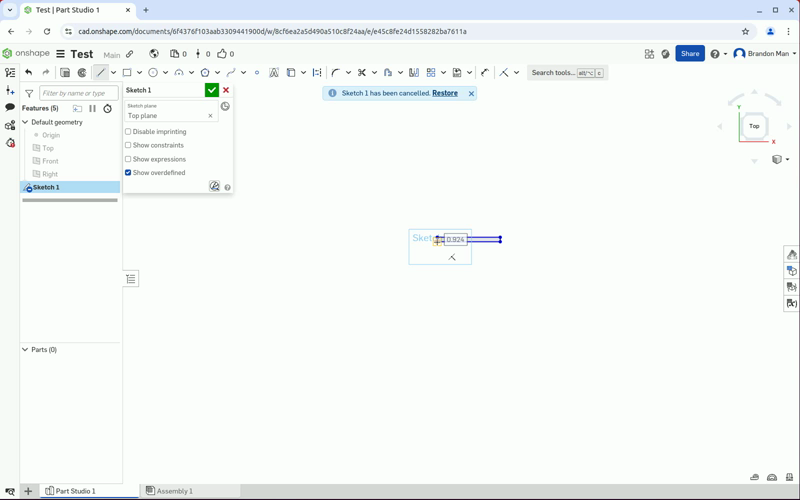
key(esc)
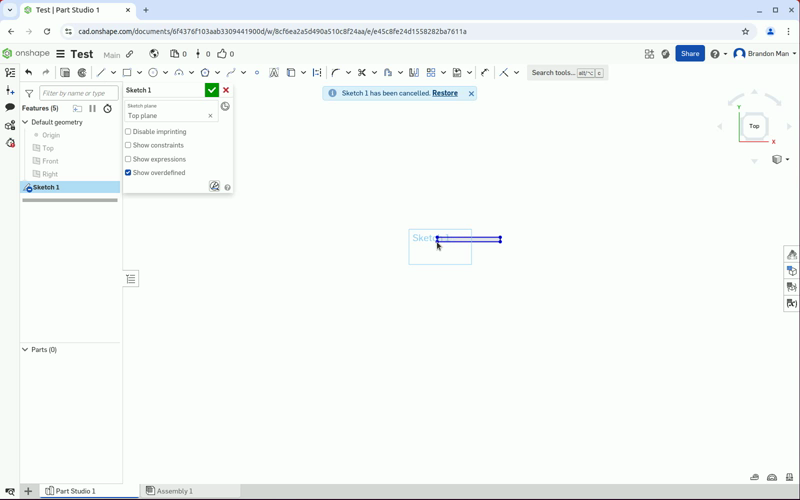
mouse_move(439, 239)
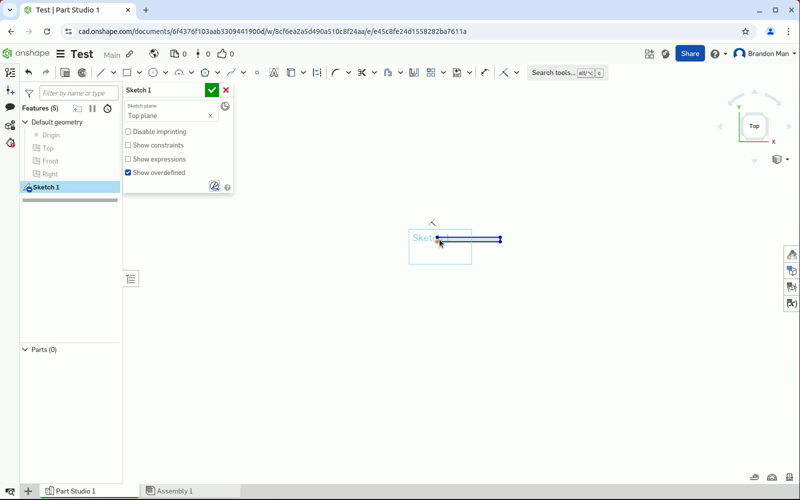
scroll(6)
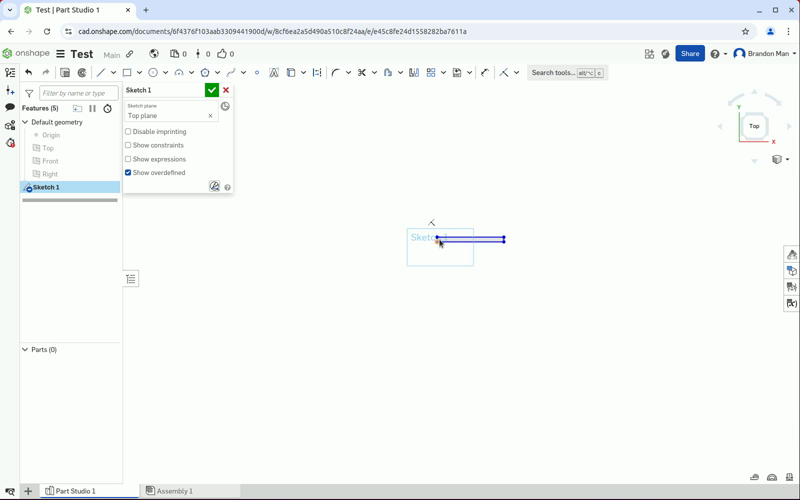
scroll(6)
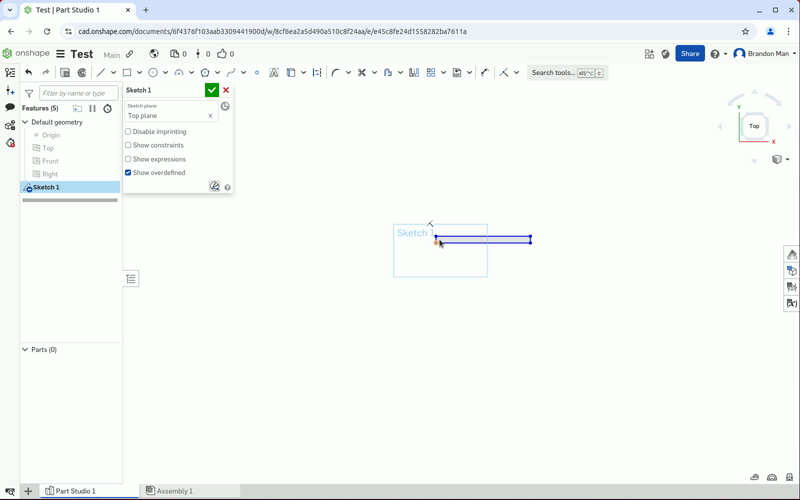
scroll(6)
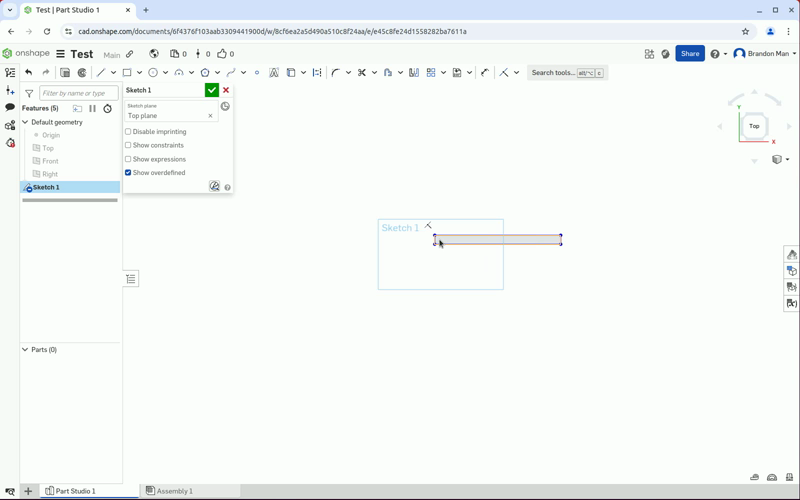
scroll(6)
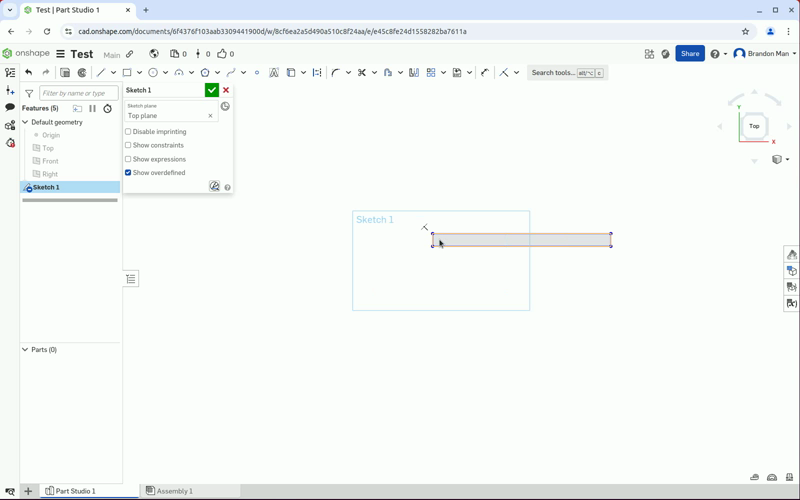
scroll(6)
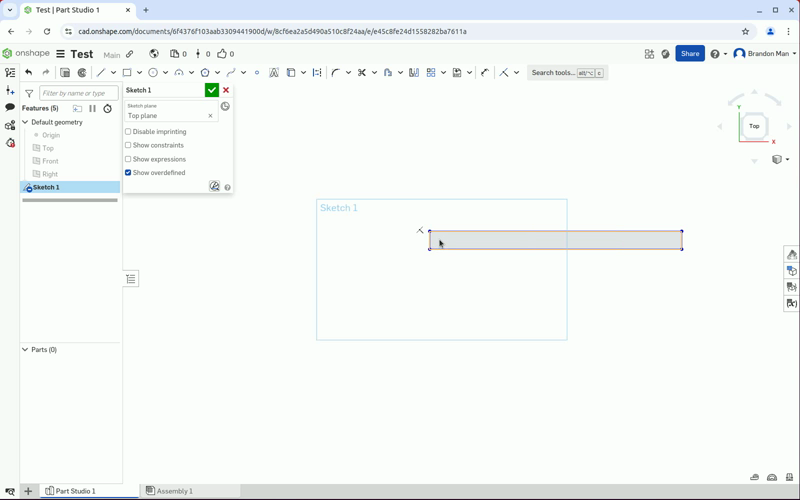
scroll(6)
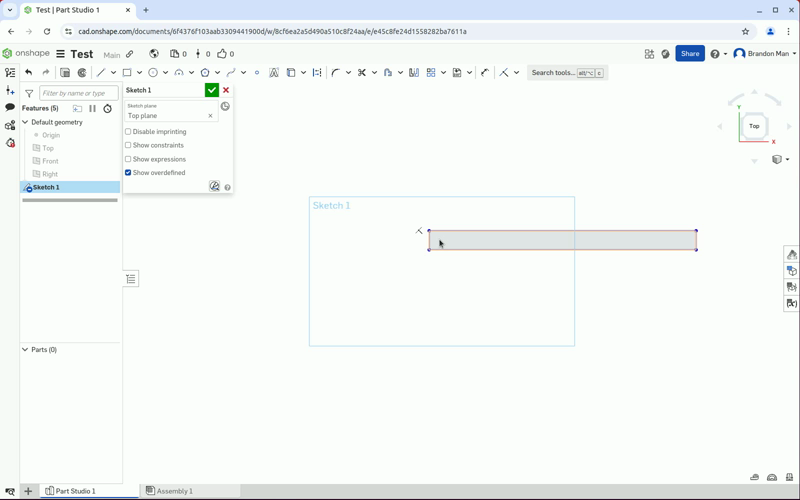
scroll(6)
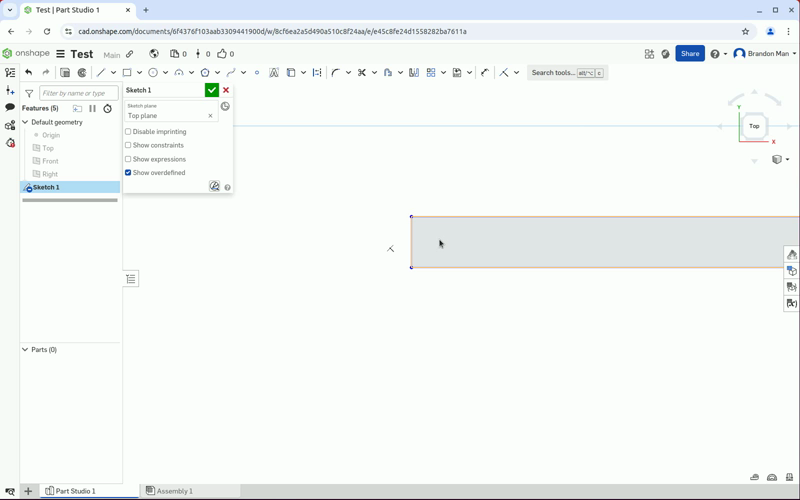
click(439, 239)
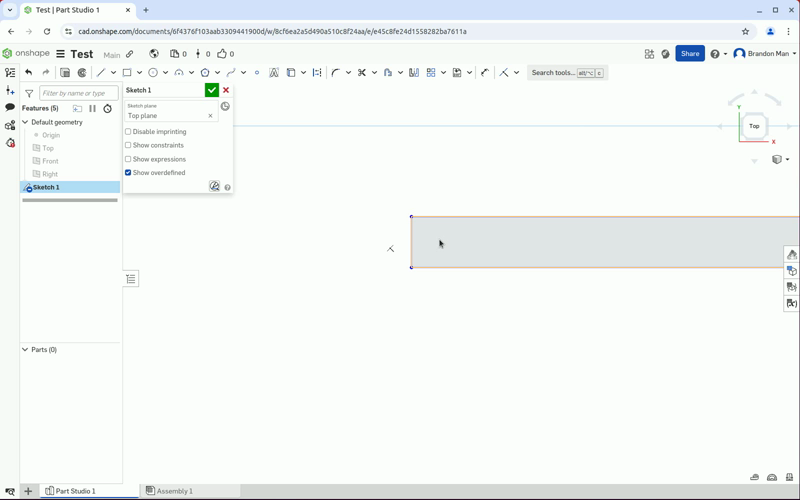
scroll(-6)
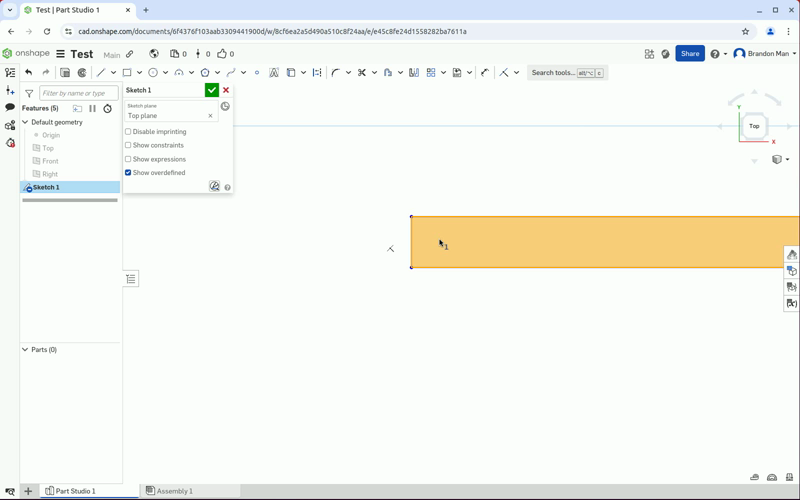
scroll(-6)
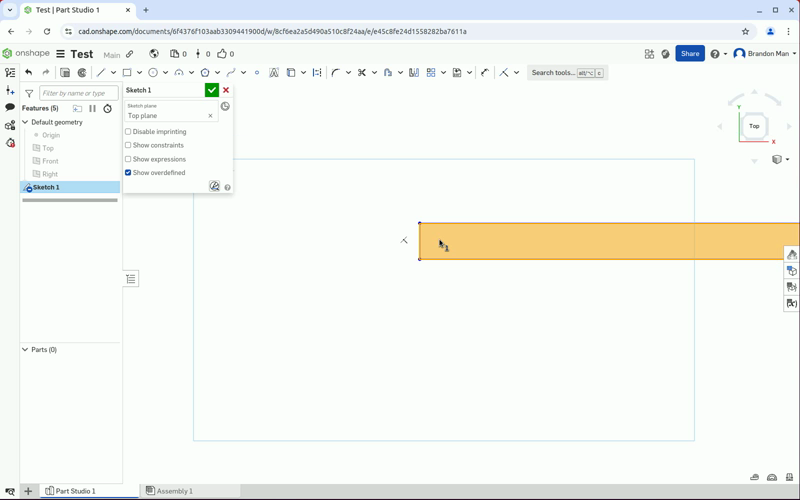
scroll(-6)
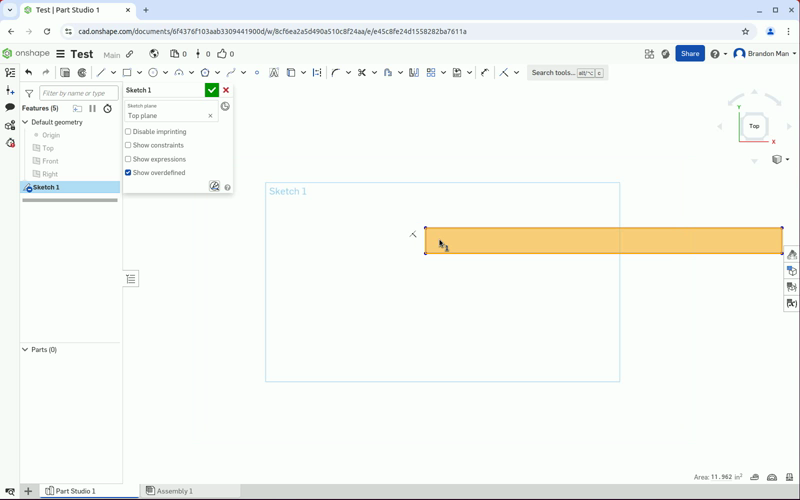
scroll(-6)
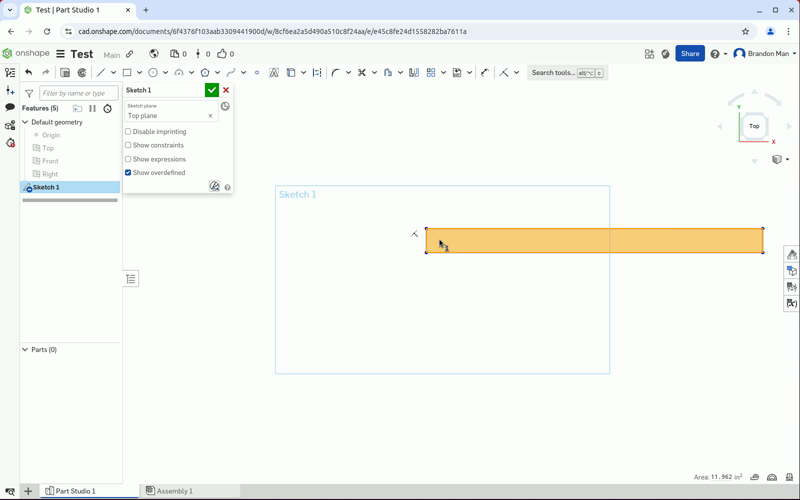
scroll(-6)
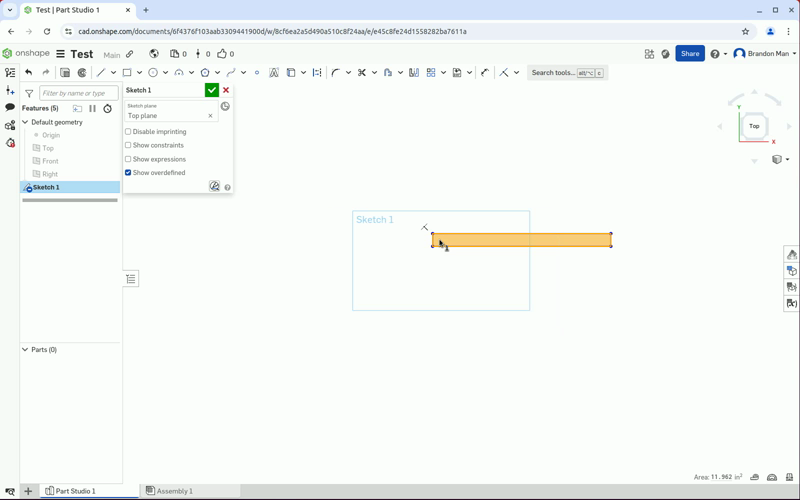
scroll(-6)
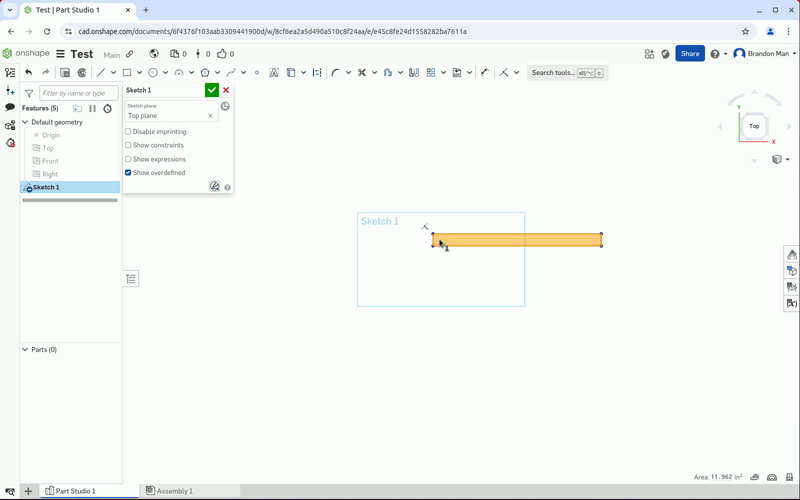
scroll(-6)
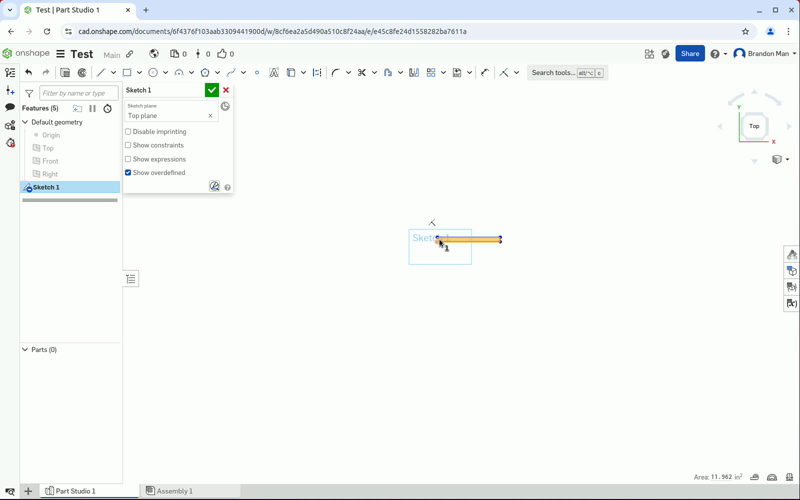
mouse_move(73, 352)
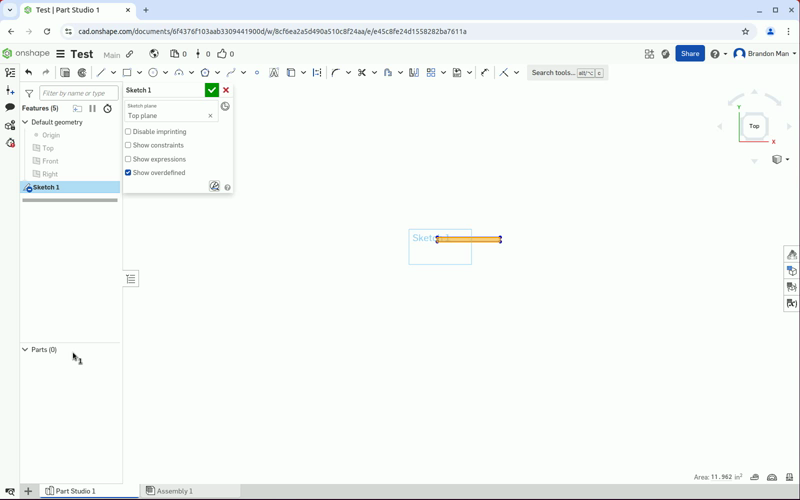
key(shift+y)
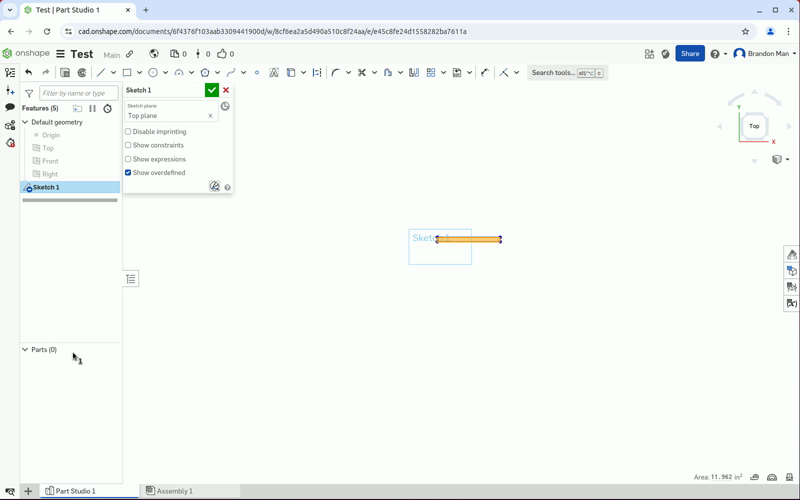
key(shift+e)
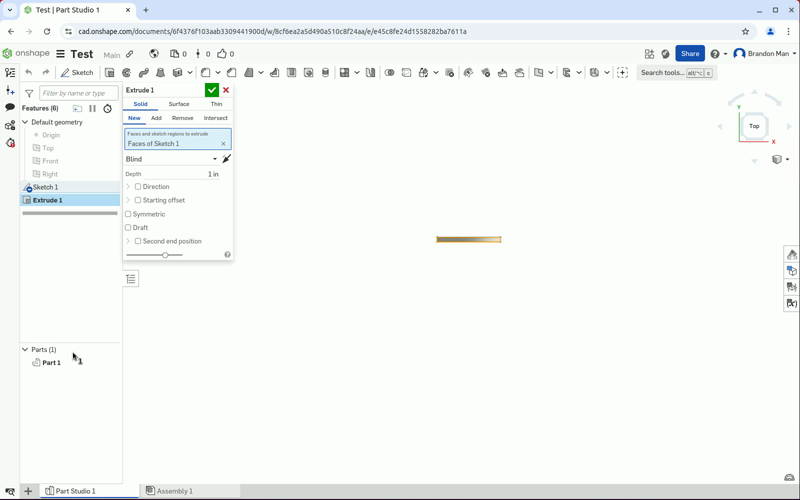
mouse_move(143, 106)
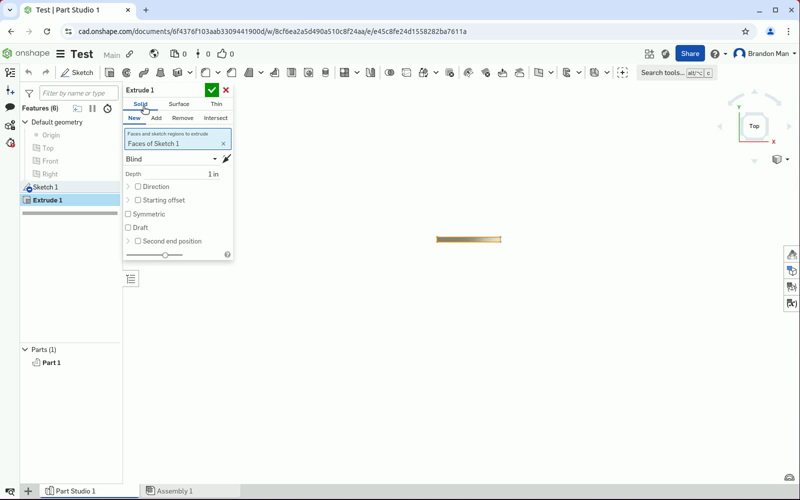
click(143, 106)
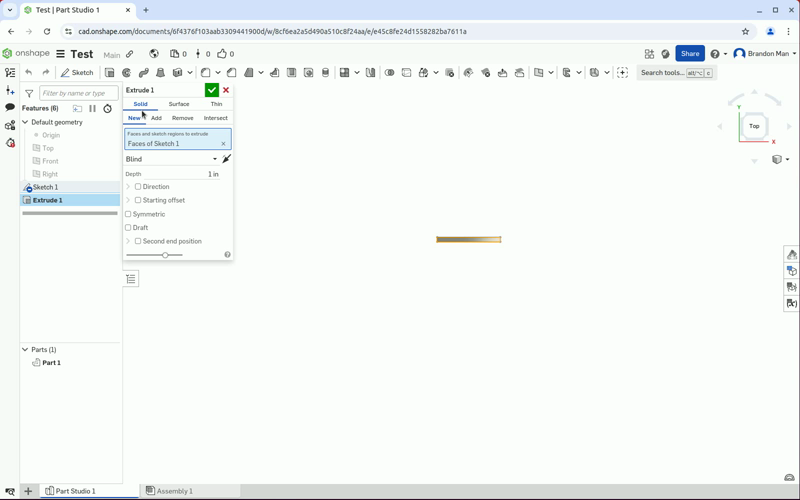
mouse_move(137, 120)
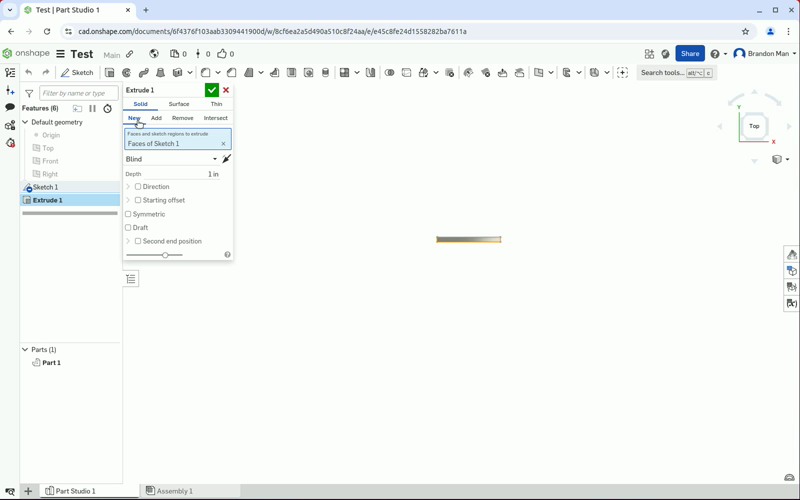
click(137, 120)
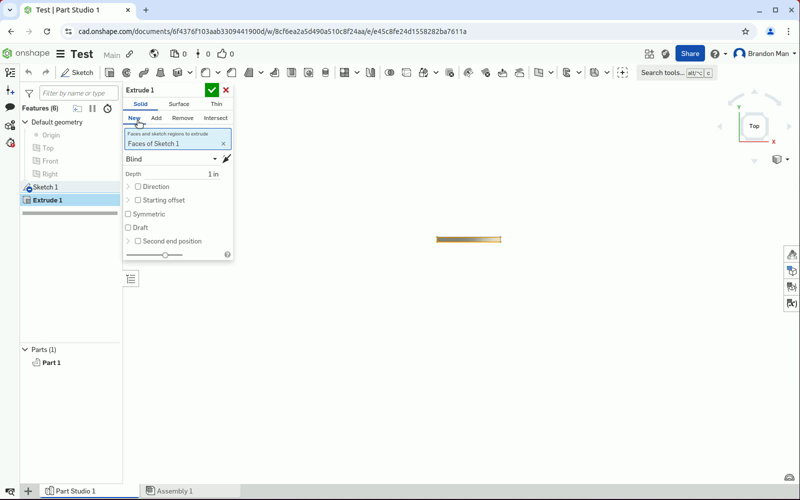
key(tab, 4)
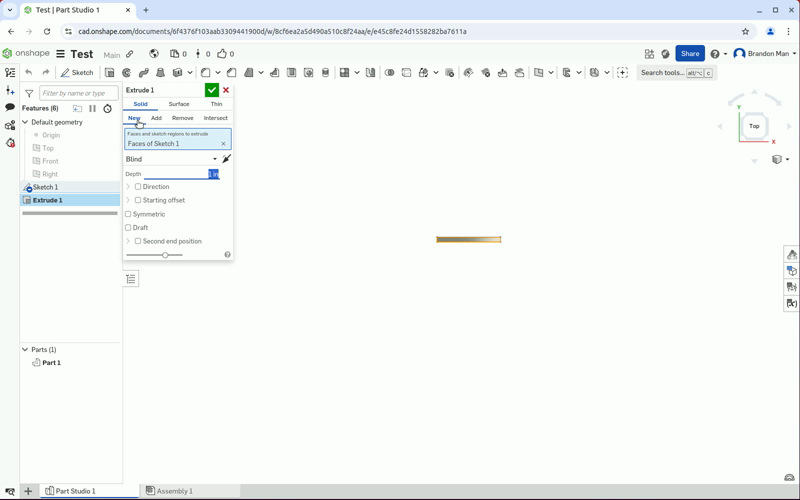
text(1.204)
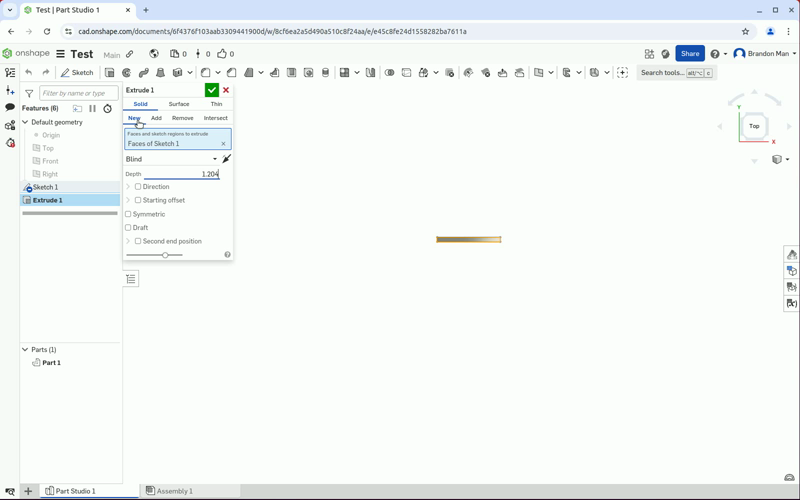
key(enter)
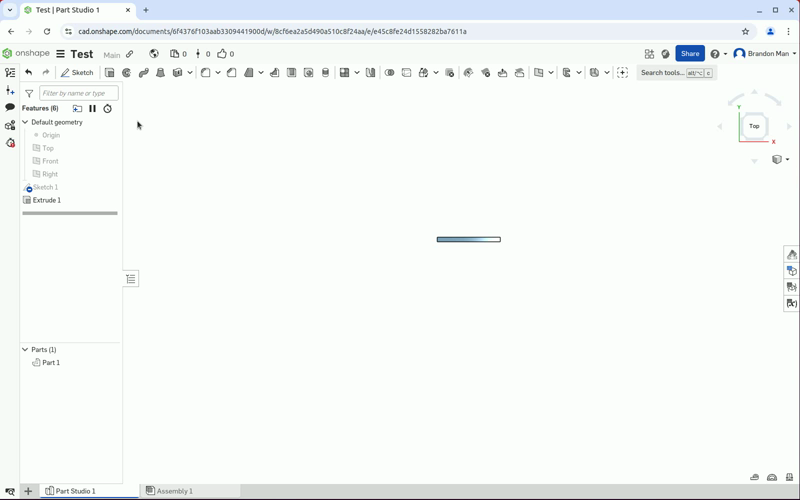
key(shift+h)
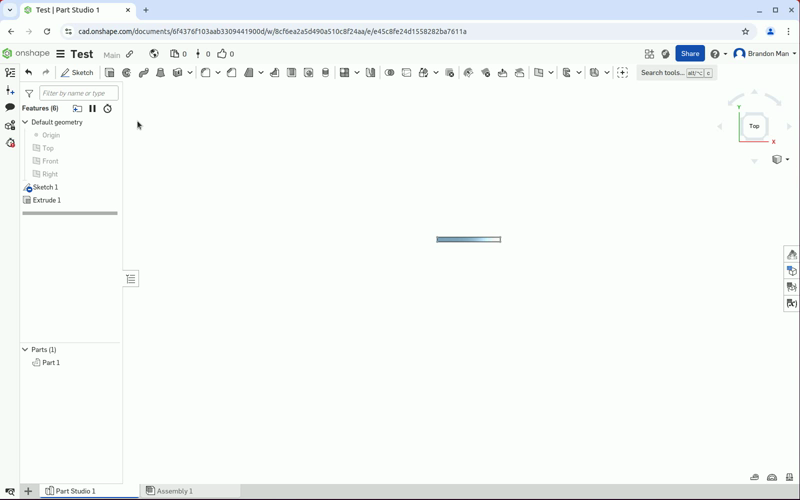
key(shift+h)
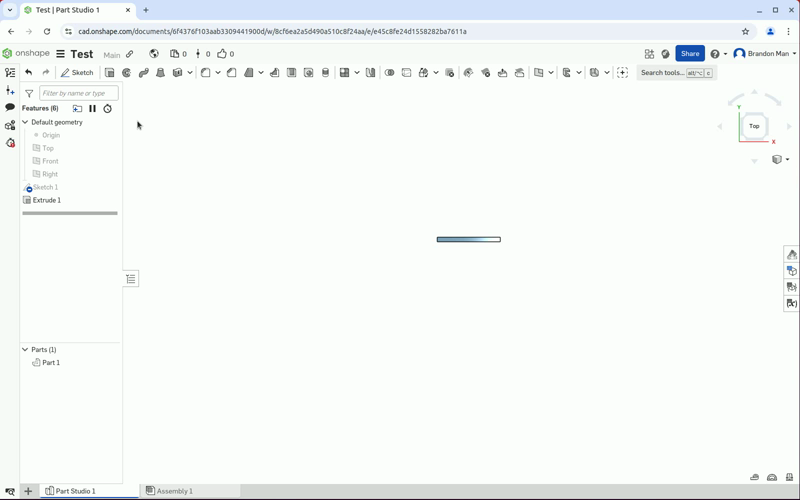
mouse_move(73, 189)
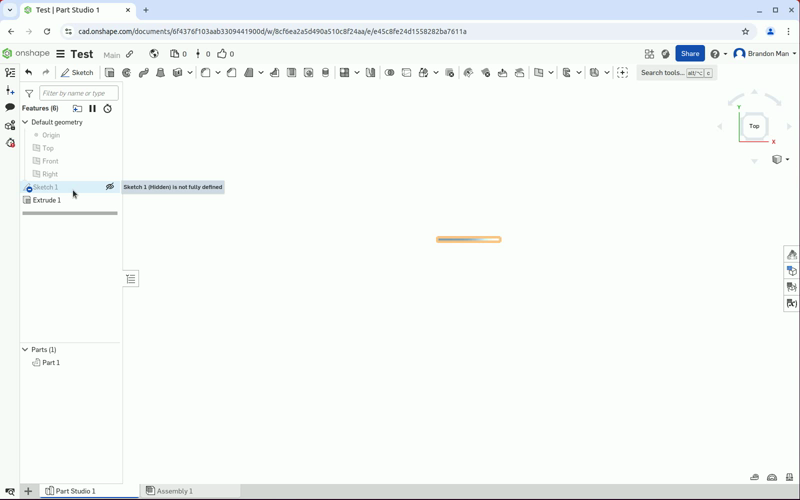
click(73, 189)
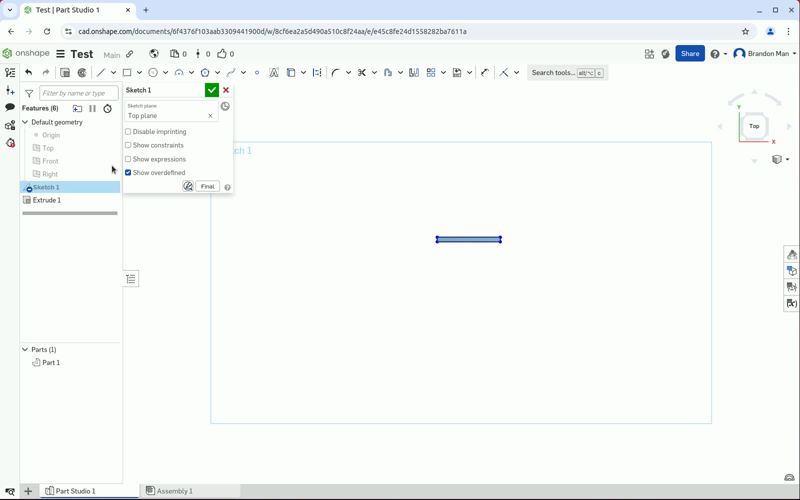
mouse_move(229, 92)
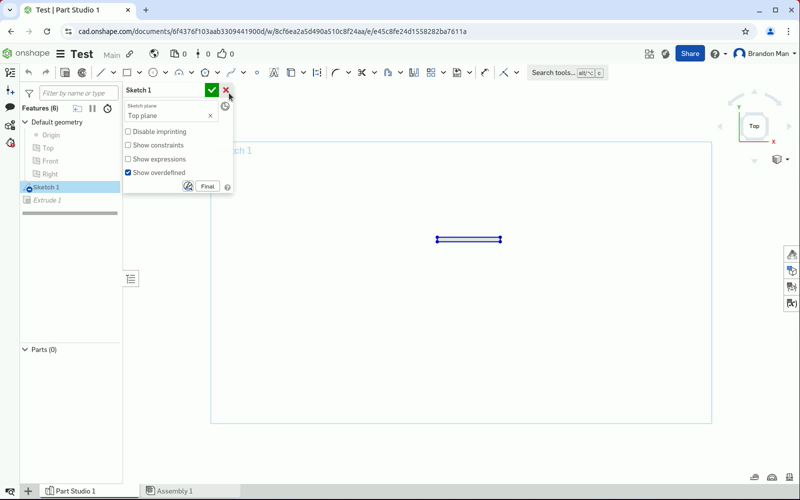
click(229, 92)
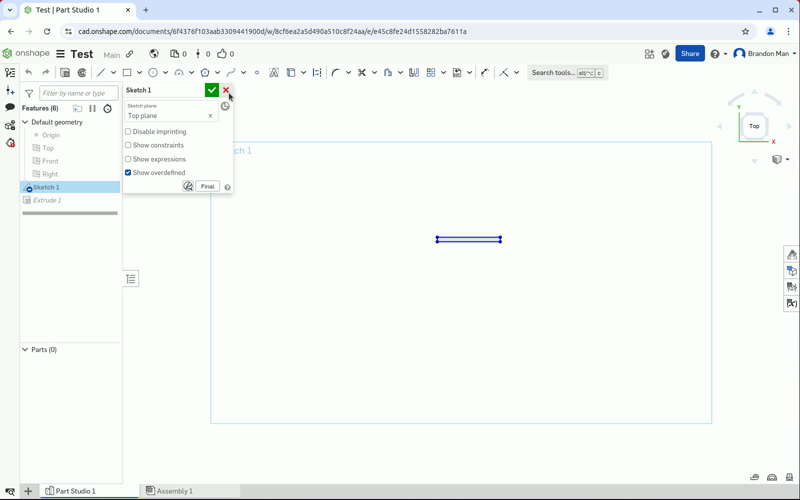
key(shift+s)
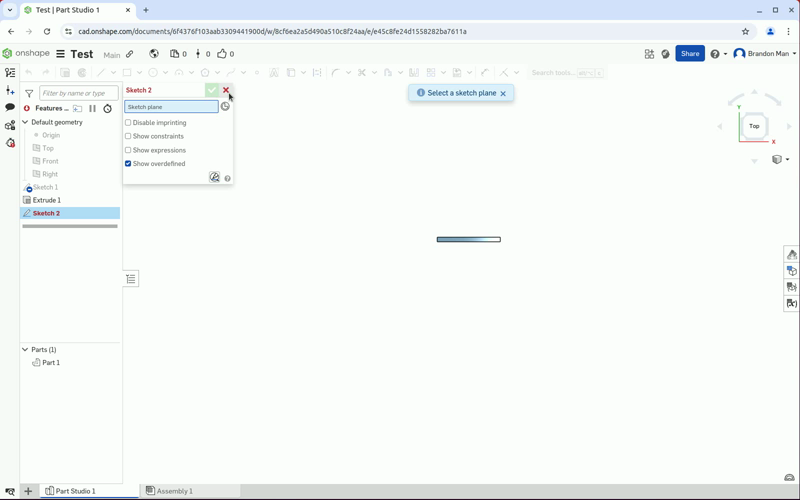
mouse_move(73, 150)
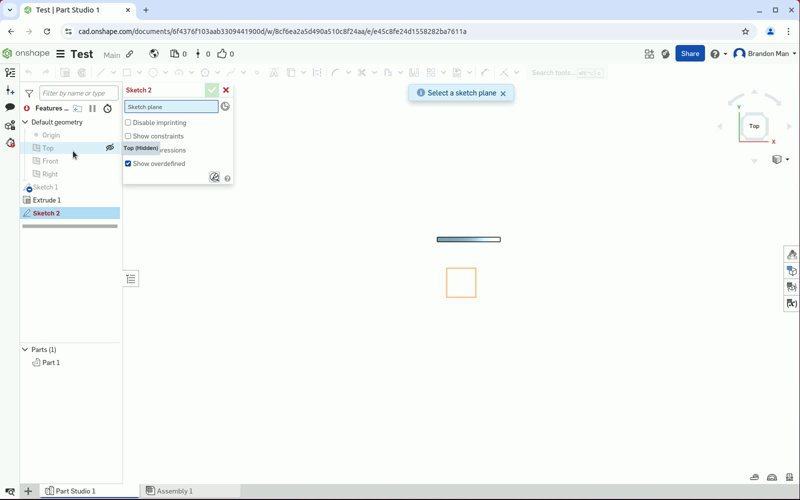
click(73, 150)
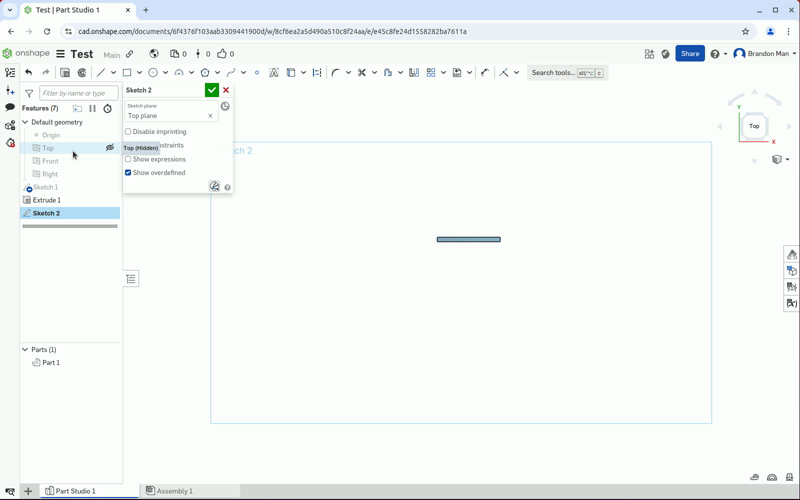
mouse_move(73, 352)
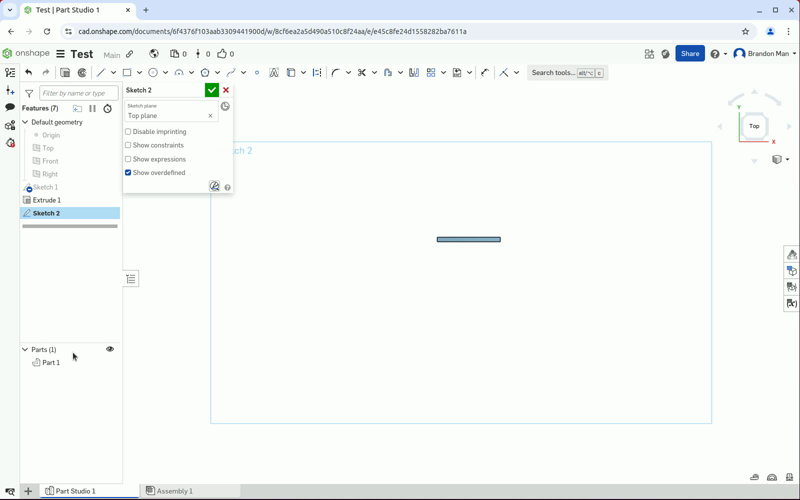
key(y)
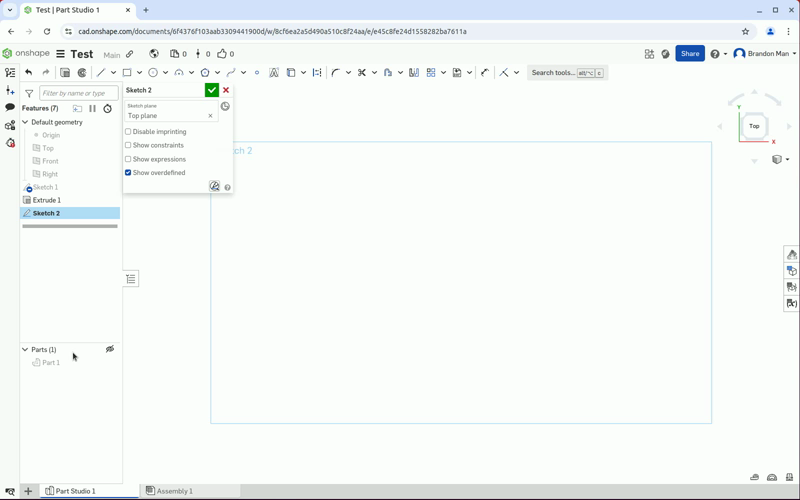
key(l)
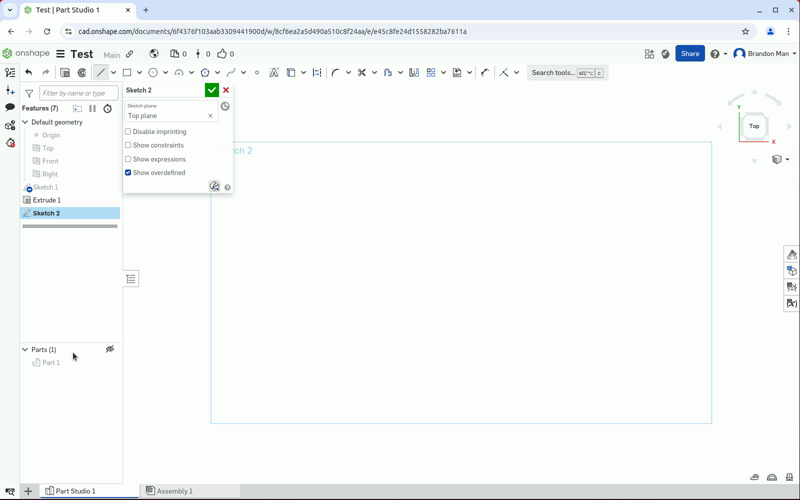
key_down(shift)
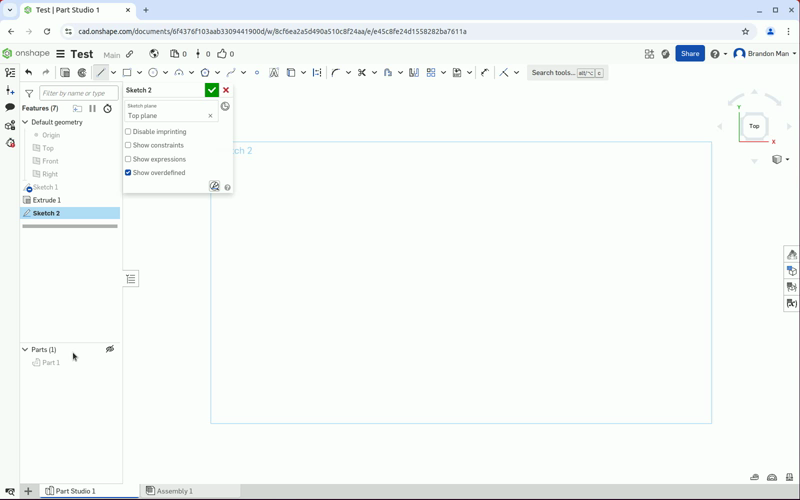
mouse_move(437, 308)
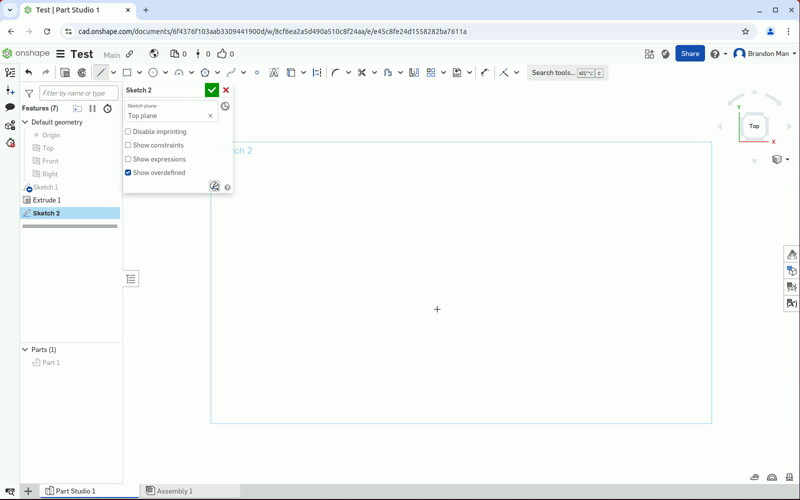
click(437, 308)
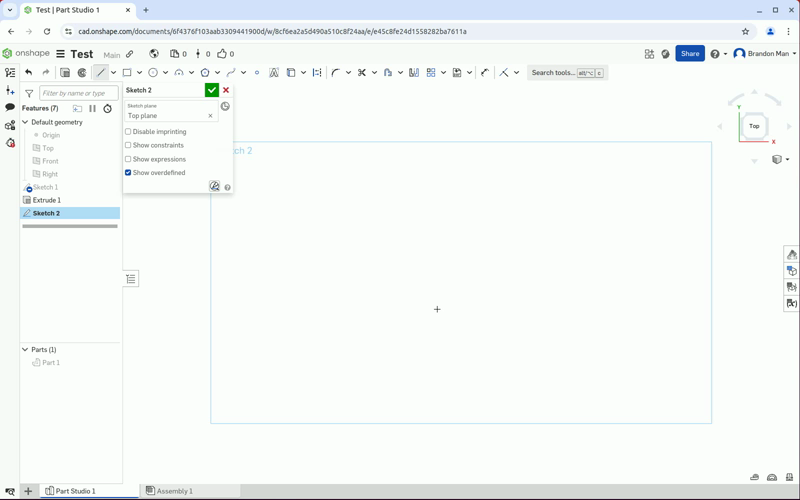
key_up(shift)
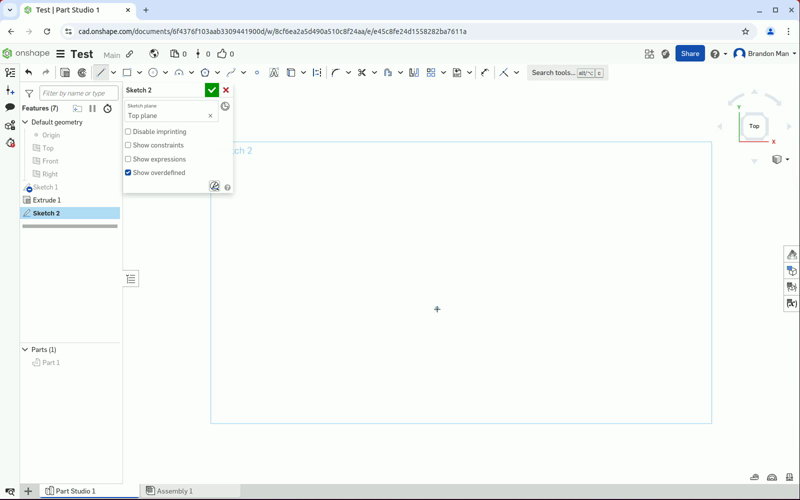
key_down(shift)
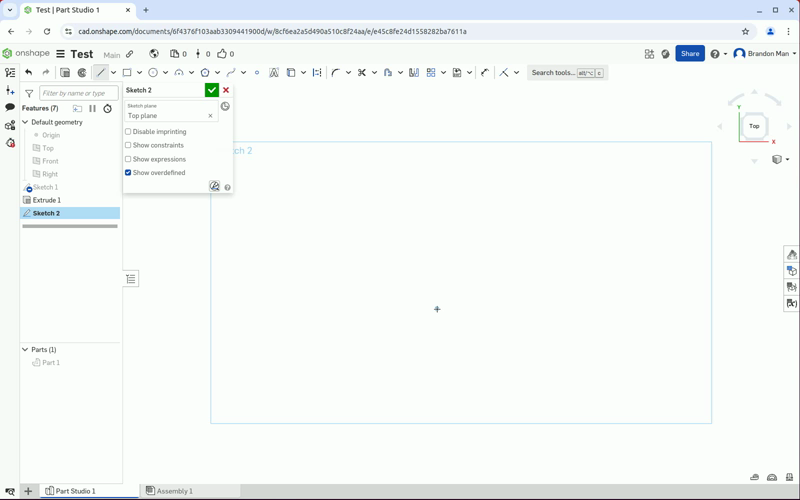
mouse_move(500, 308)
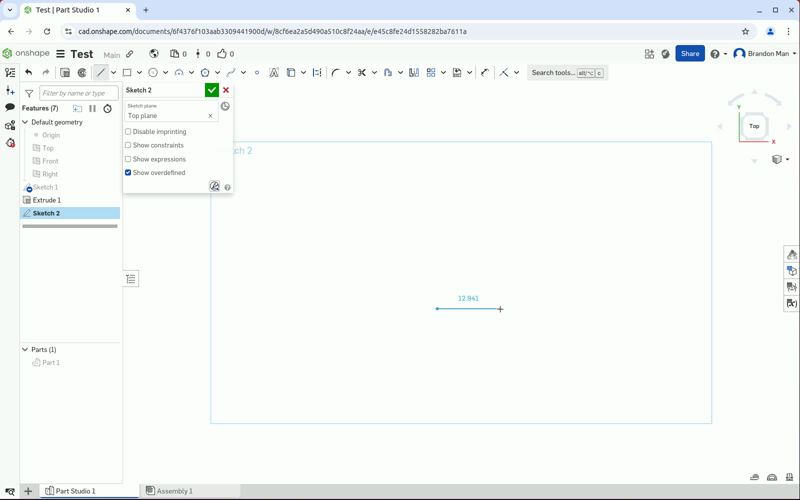
click(500, 308)
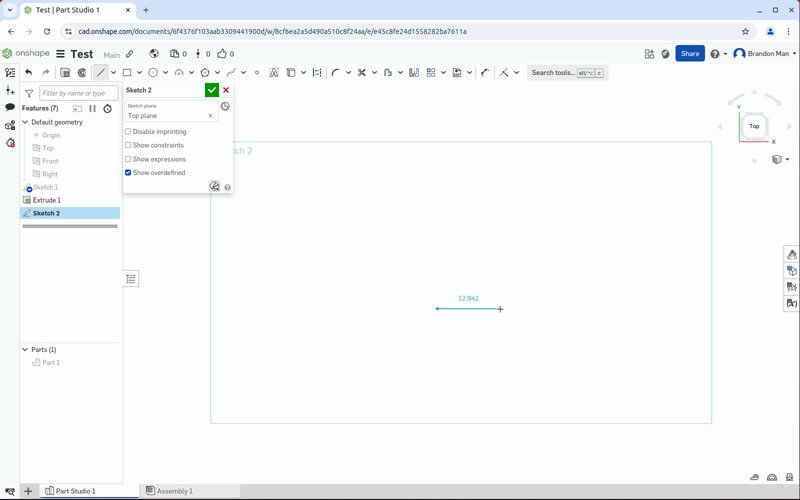
key_up(shift)
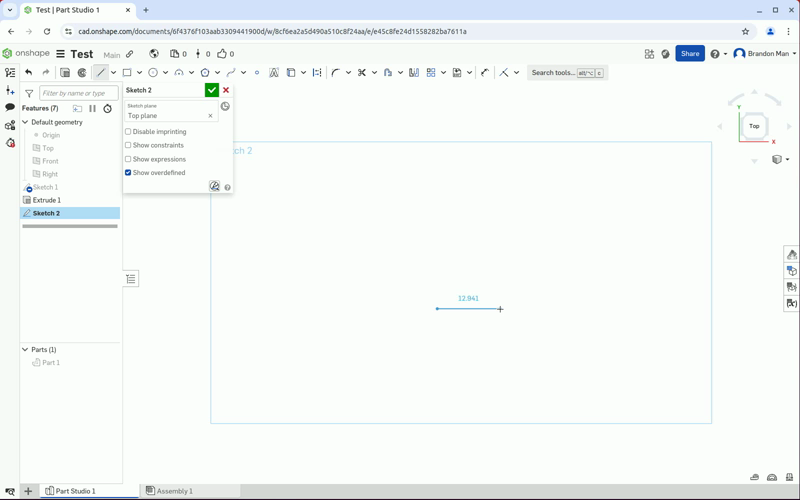
key_down(shift)
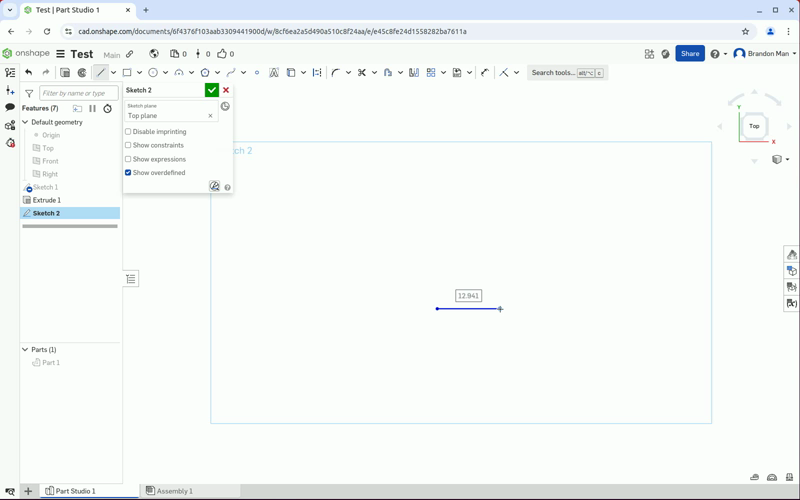
mouse_move(530, 308)
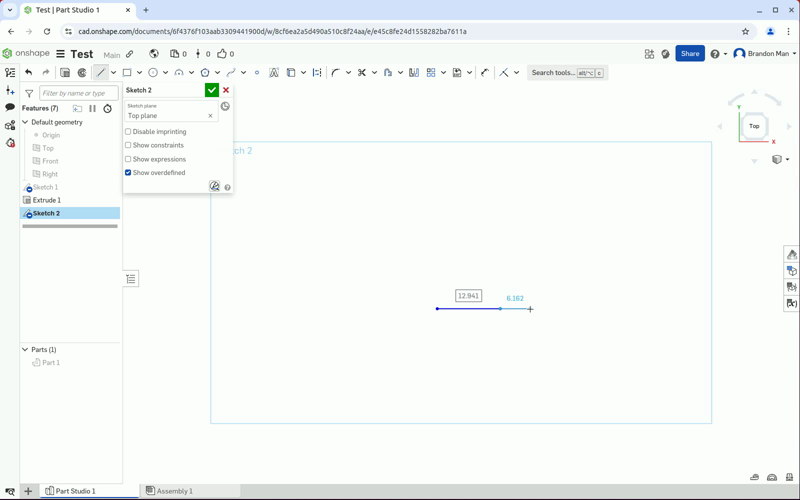
mouse_move(500, 264)
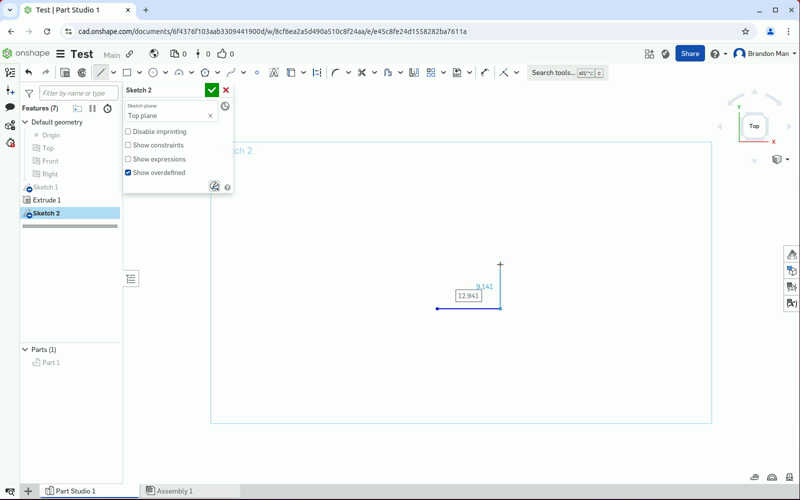
click(500, 264)
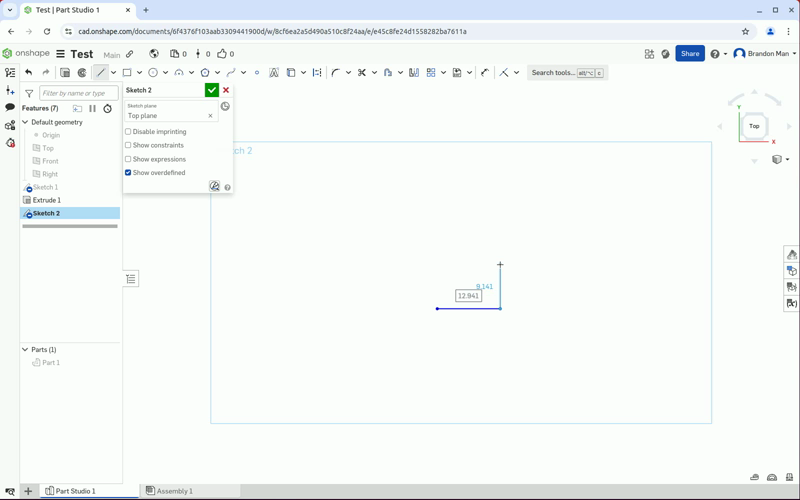
key_up(shift)
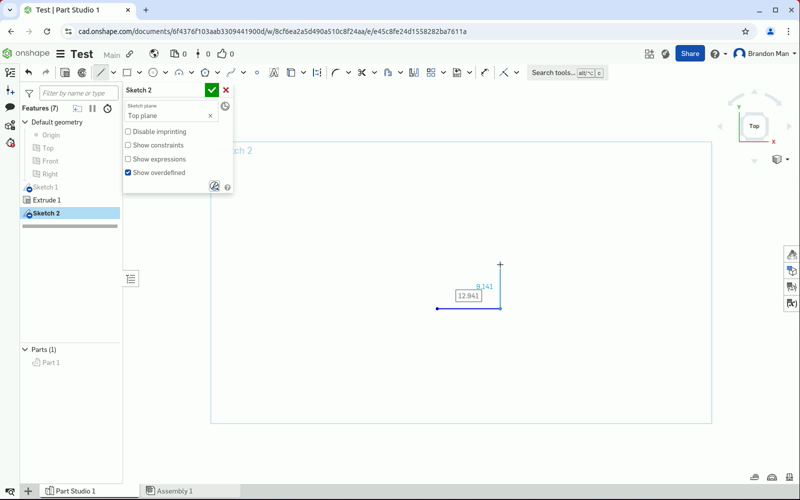
key_down(shift)
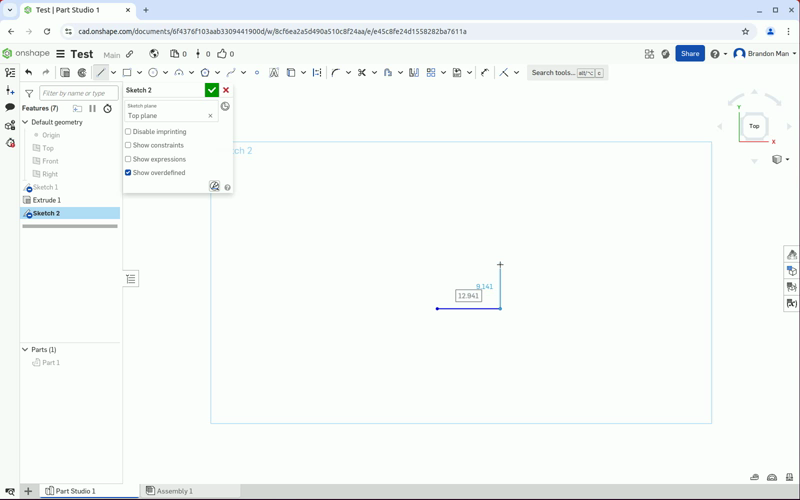
mouse_move(437, 264)
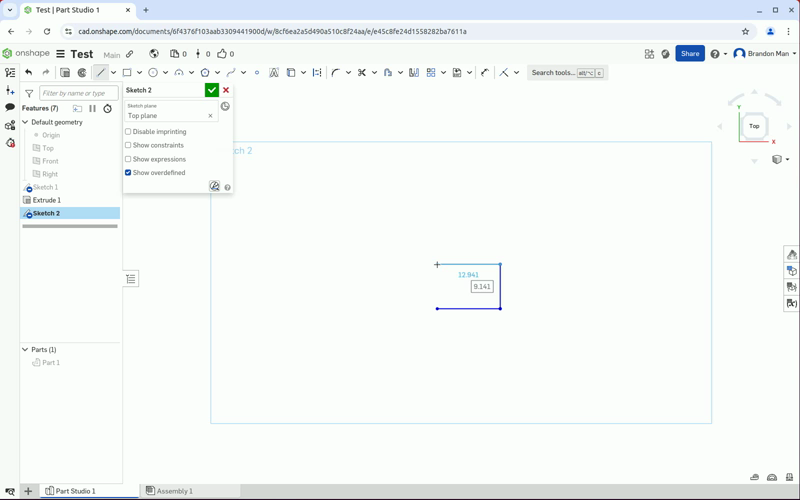
click(437, 264)
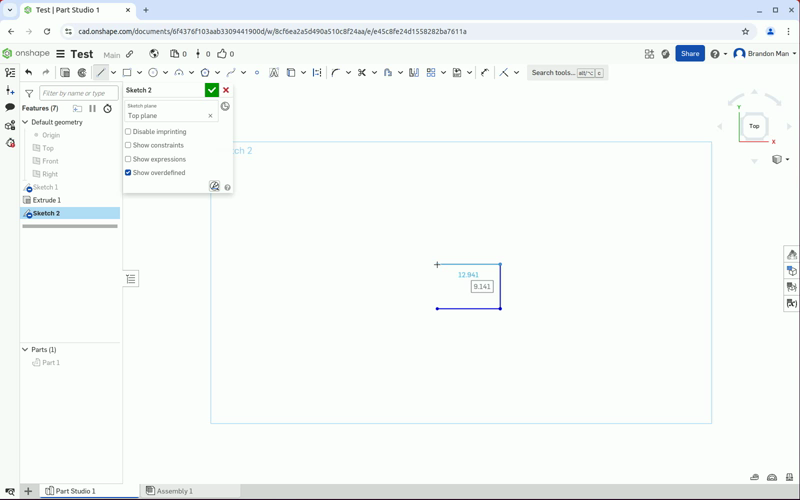
key_up(shift)
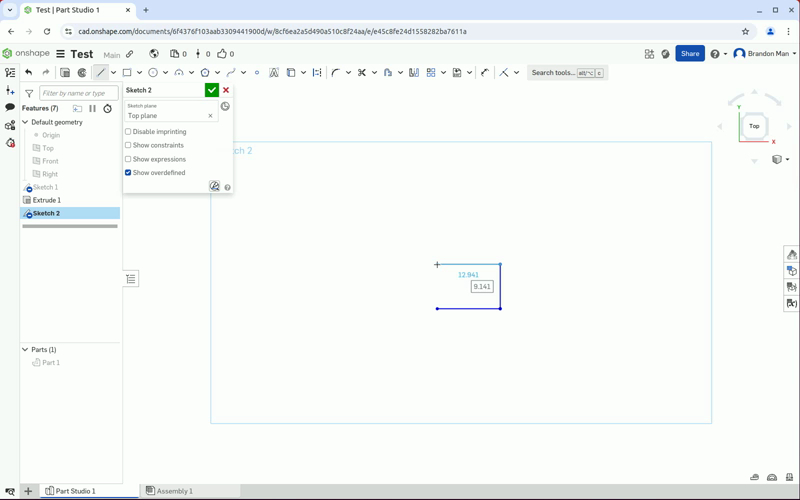
mouse_move(467, 264)
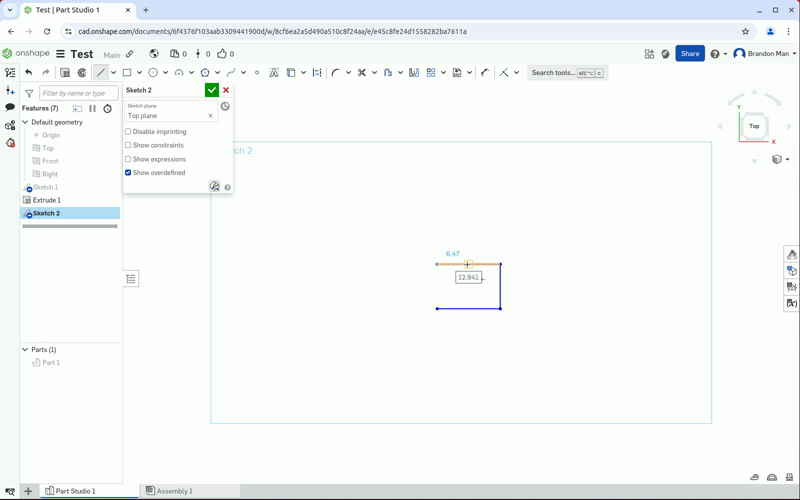
key_down(shift)
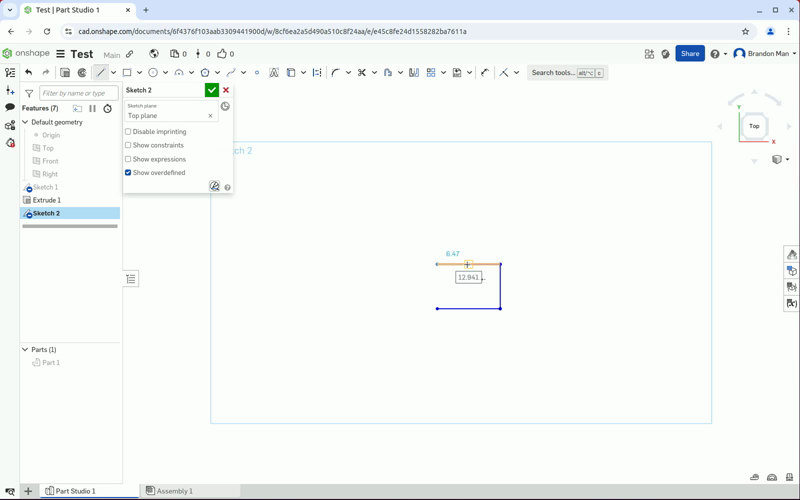
mouse_move(437, 308)
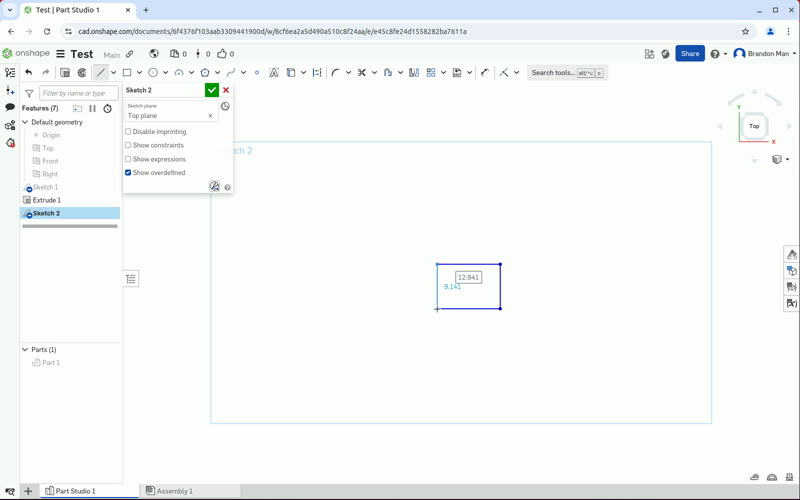
key_up(shift)
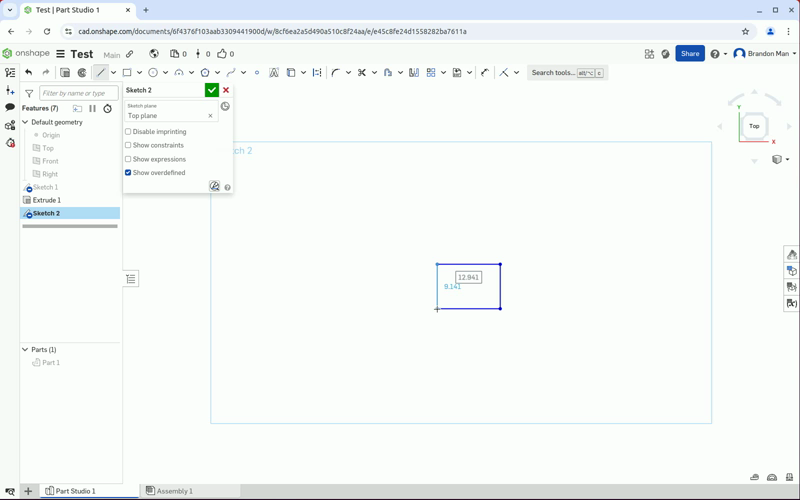
click(437, 308)
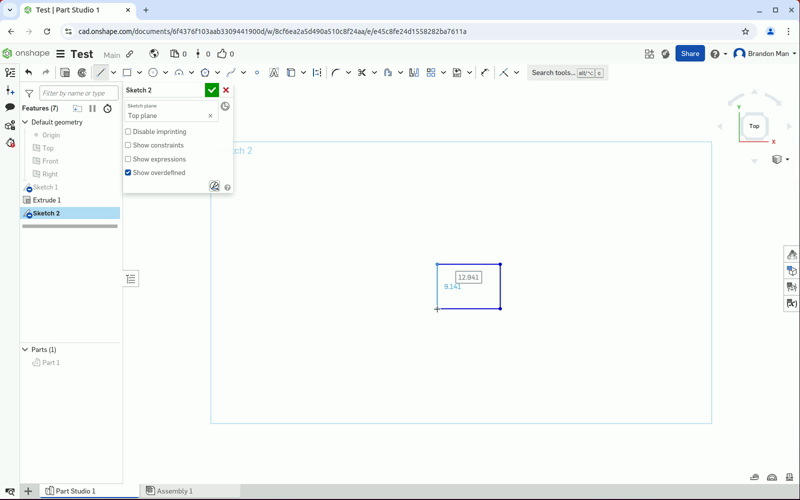
key(esc)
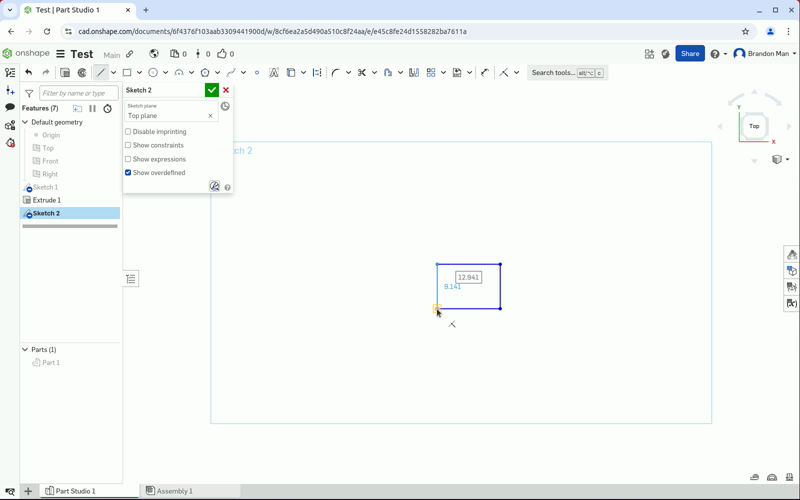
mouse_move(442, 304)
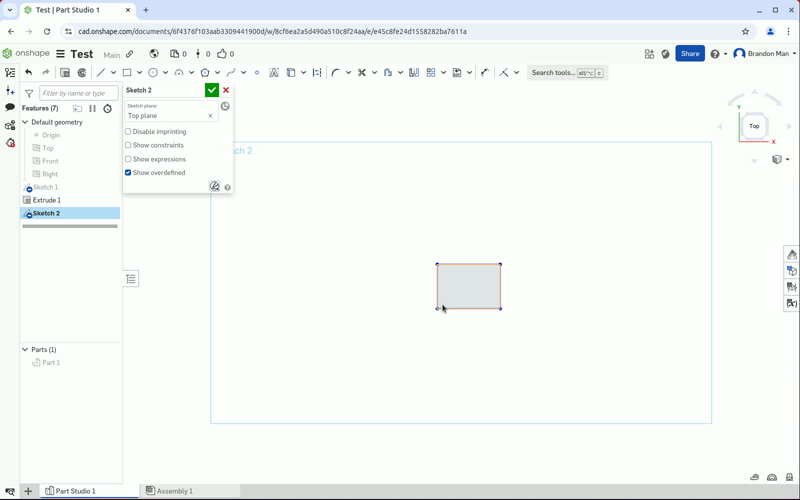
click(442, 304)
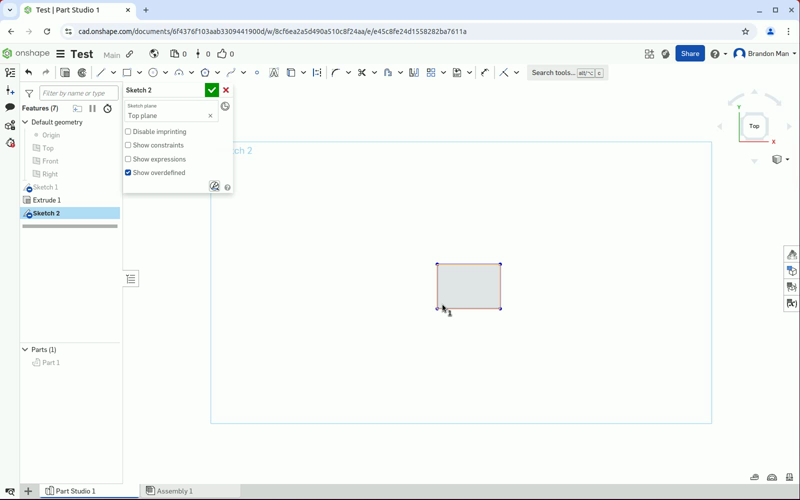
mouse_move(73, 352)
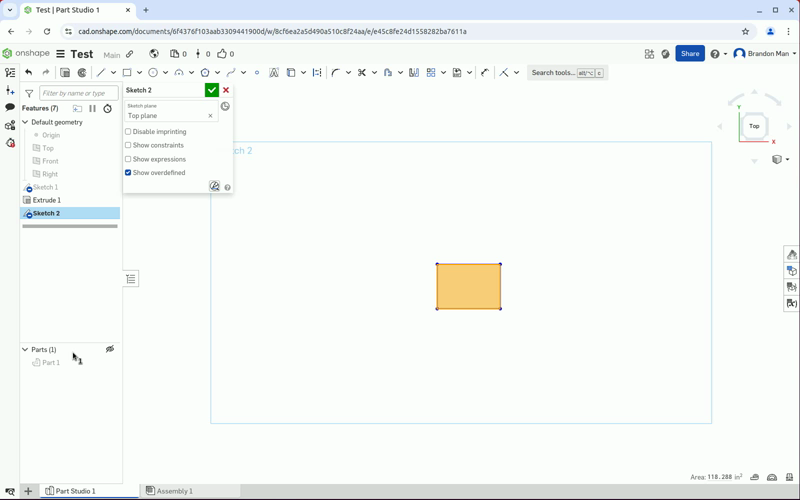
key(shift+y)
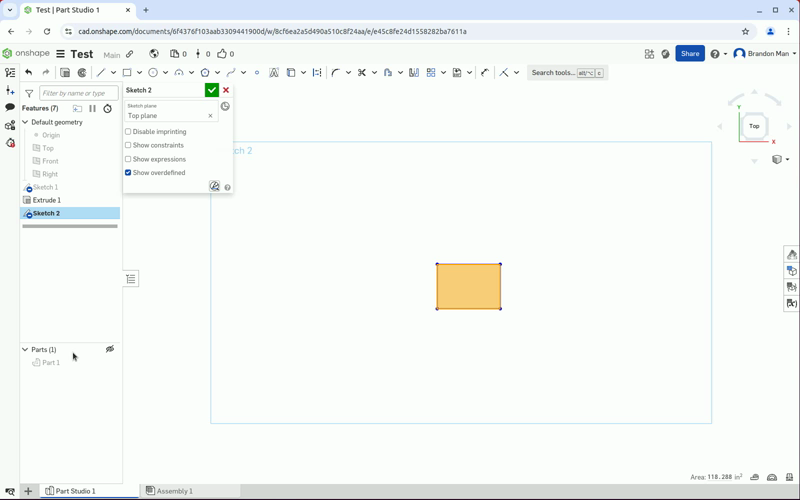
key(shift+e)
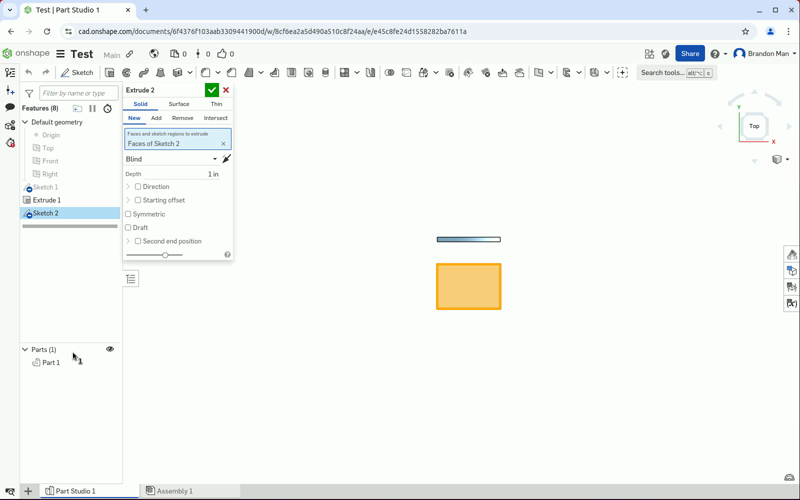
mouse_move(143, 106)
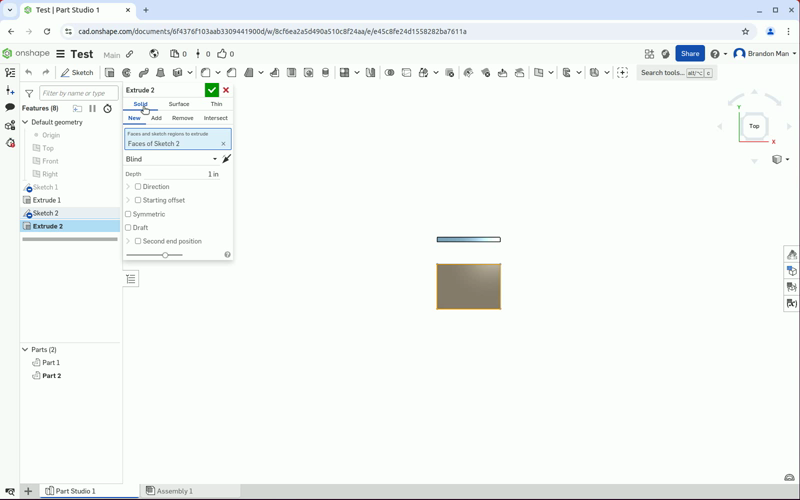
click(143, 106)
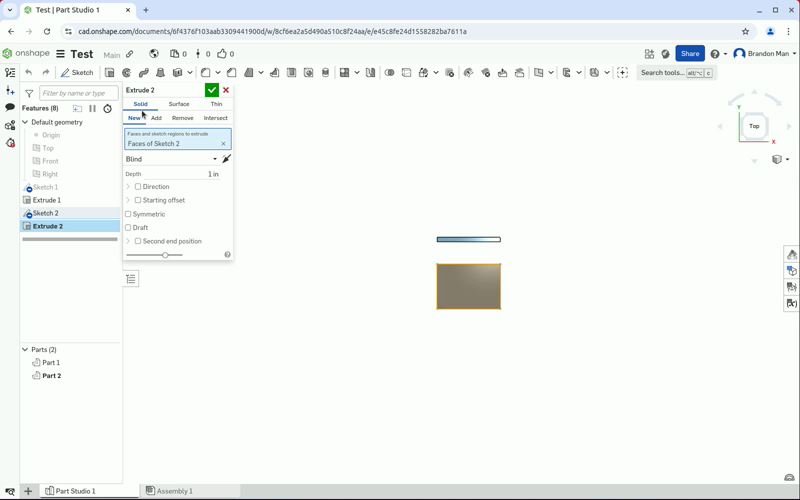
mouse_move(137, 120)
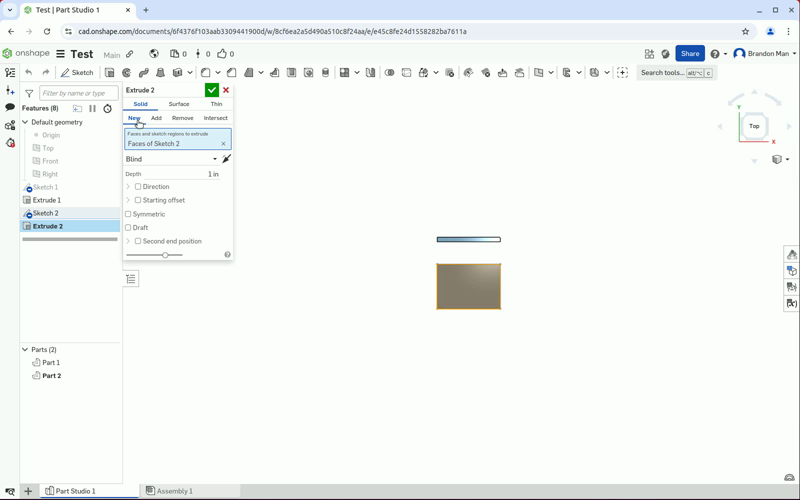
click(137, 120)
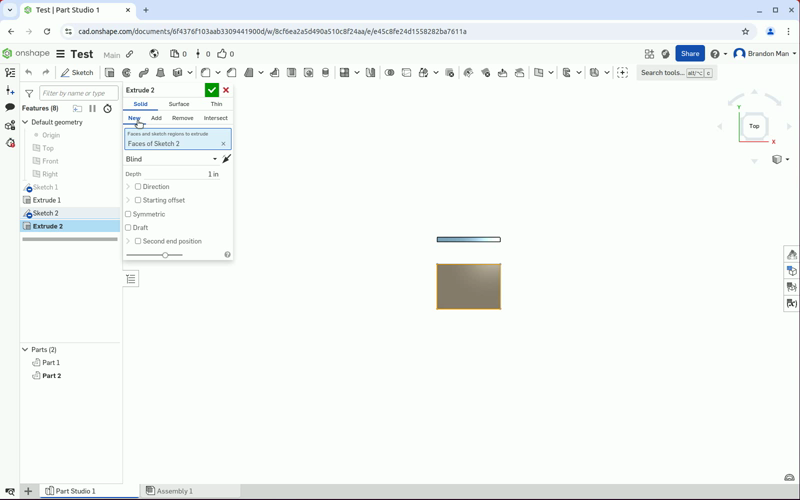
key(tab, 4)
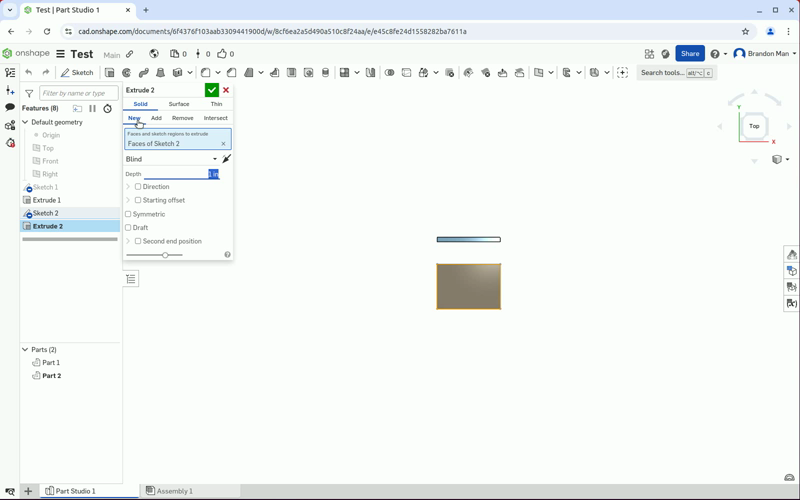
text(1.204)
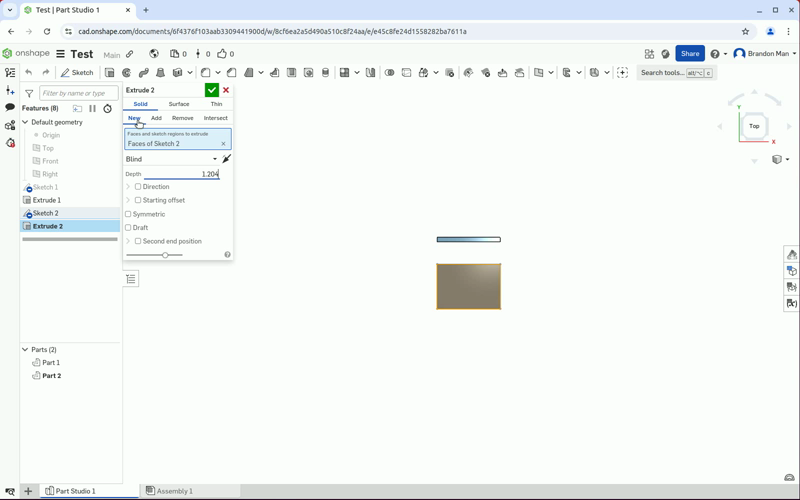
key(enter)
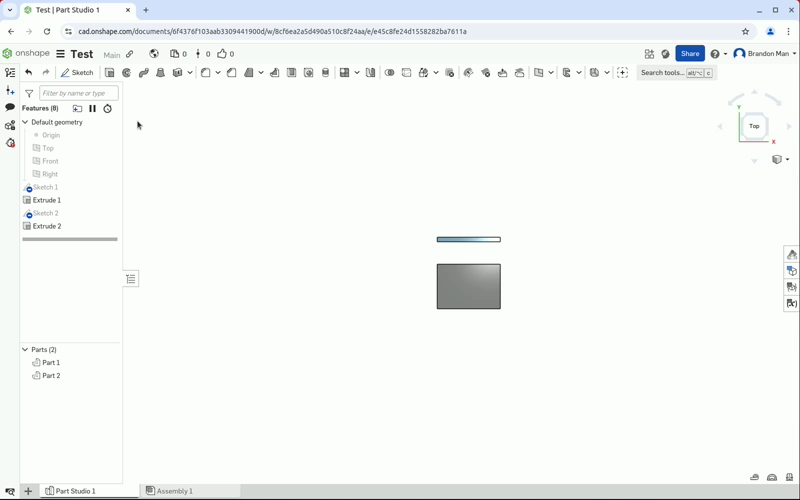
key(shift+h)
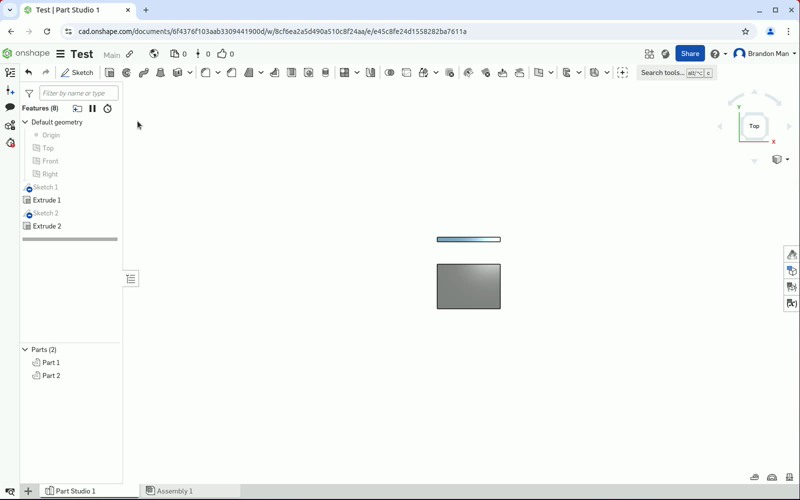
key(shift+h)
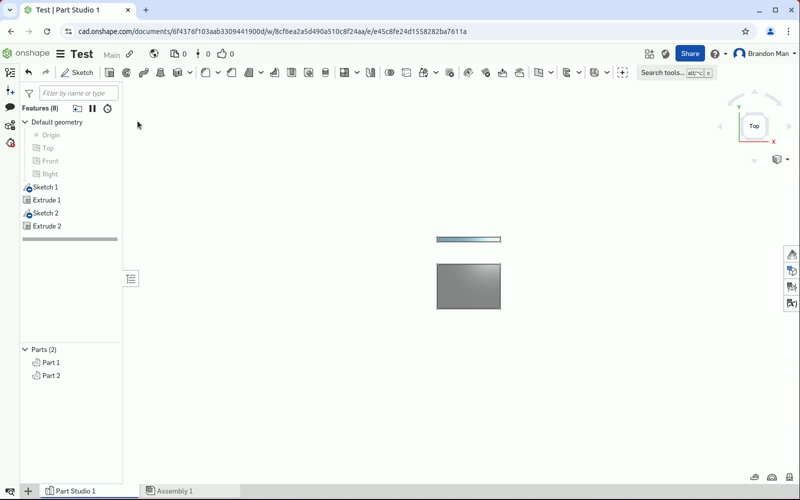
key(shift+7)
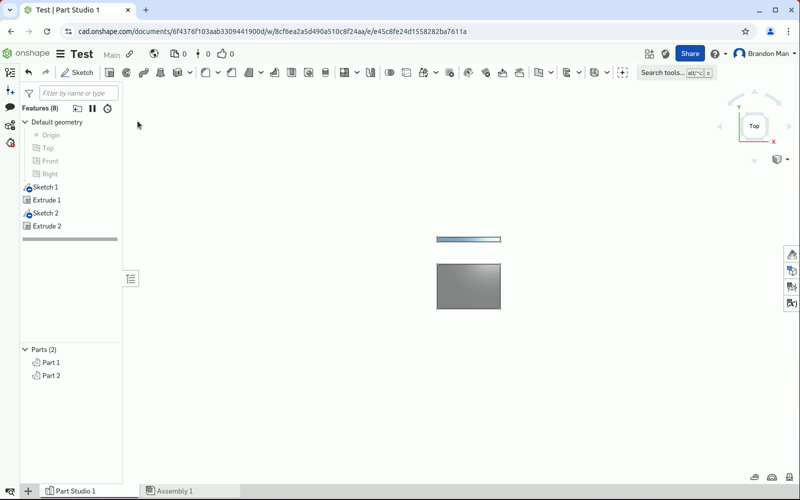
key(up, 3)
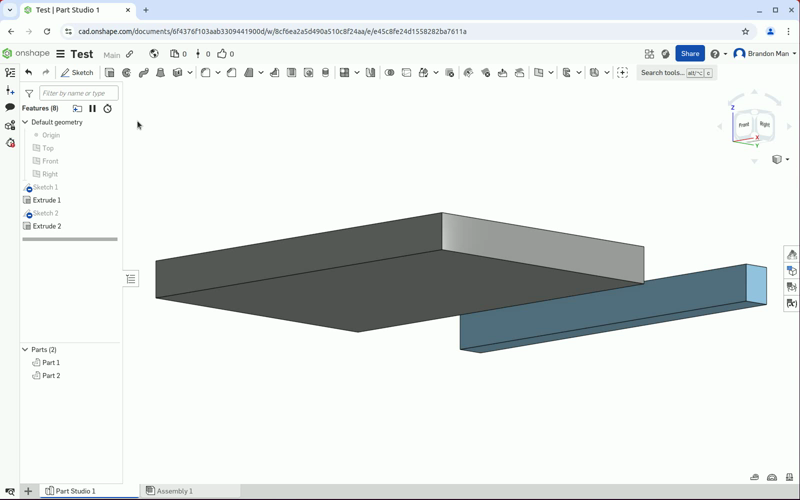
key(left, 3)
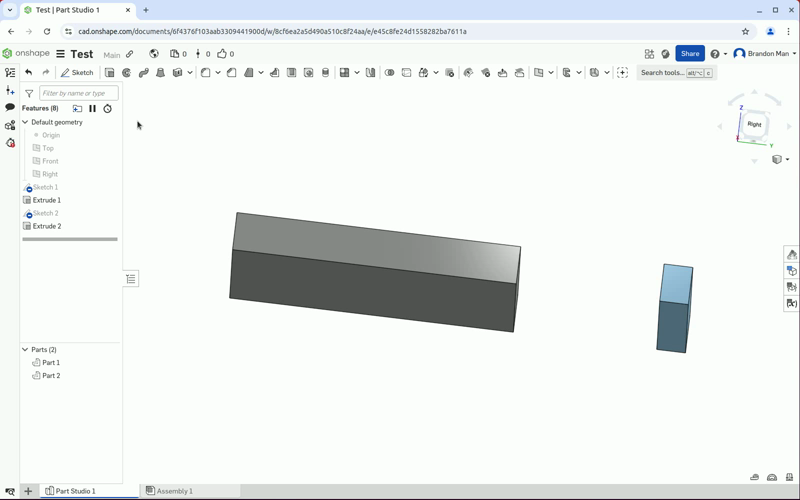
key(right, 3)
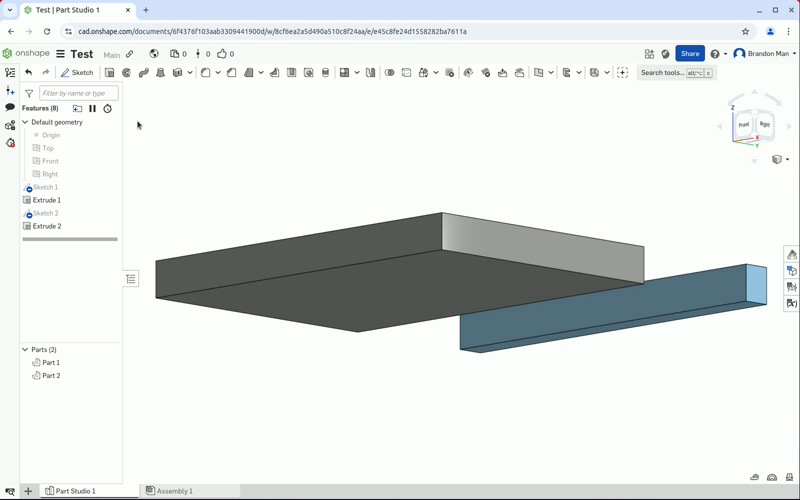
key(down, 3)
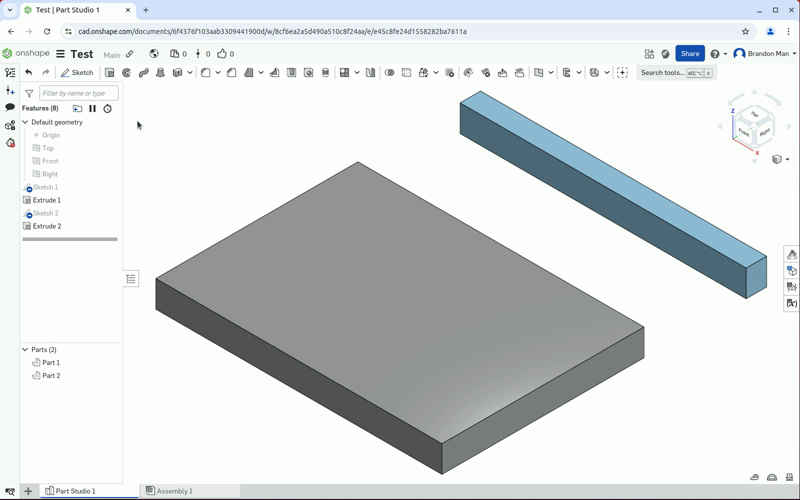
mouse_move(73, 189)
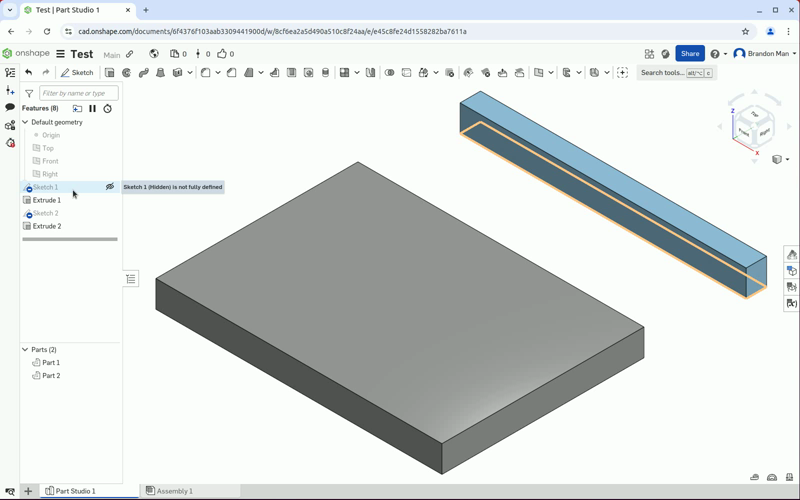
click(73, 189)